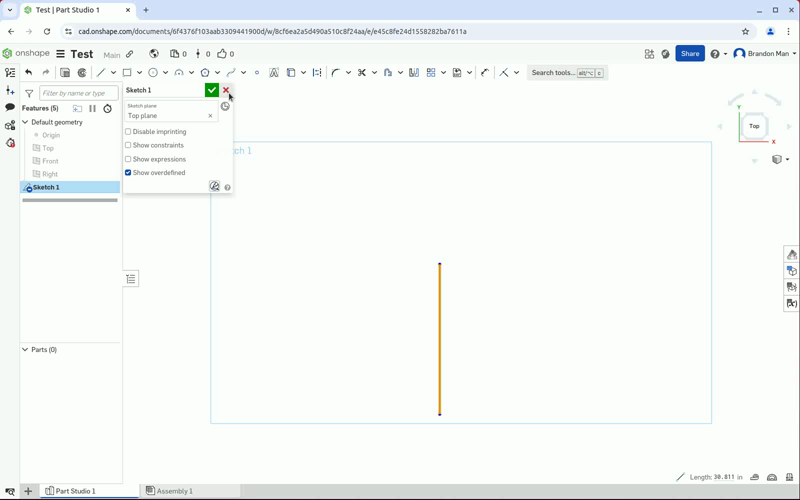
key(shift+h)
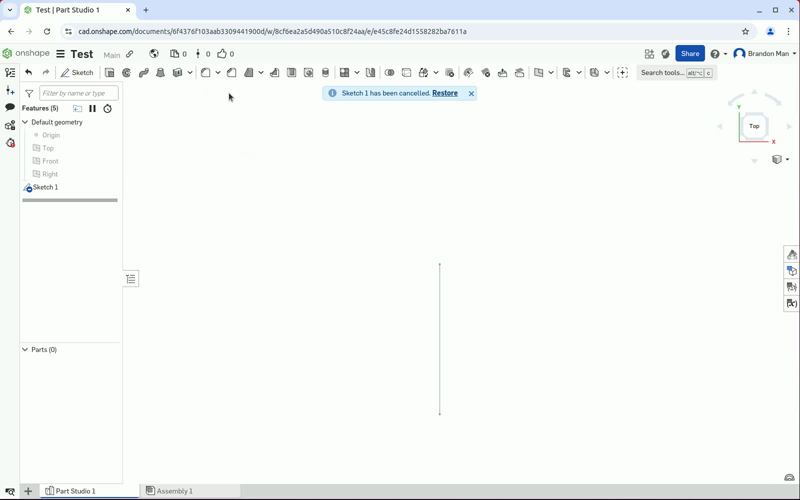
key(shift+s)
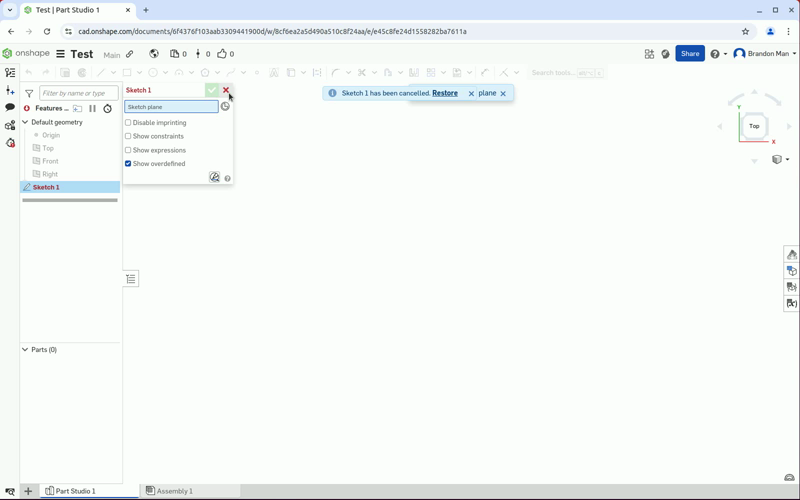
mouse_move(73, 150)
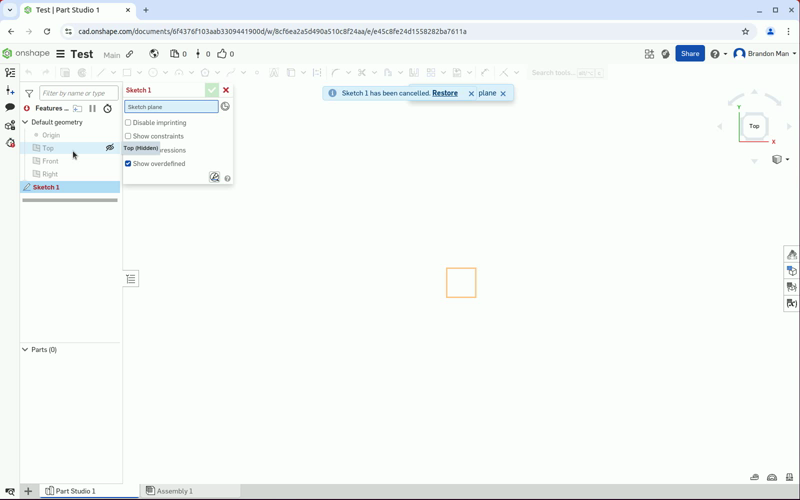
click(73, 150)
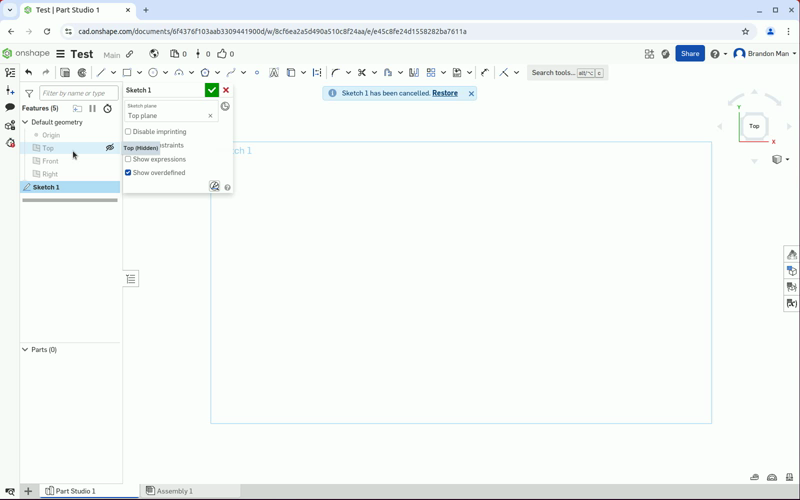
mouse_move(73, 352)
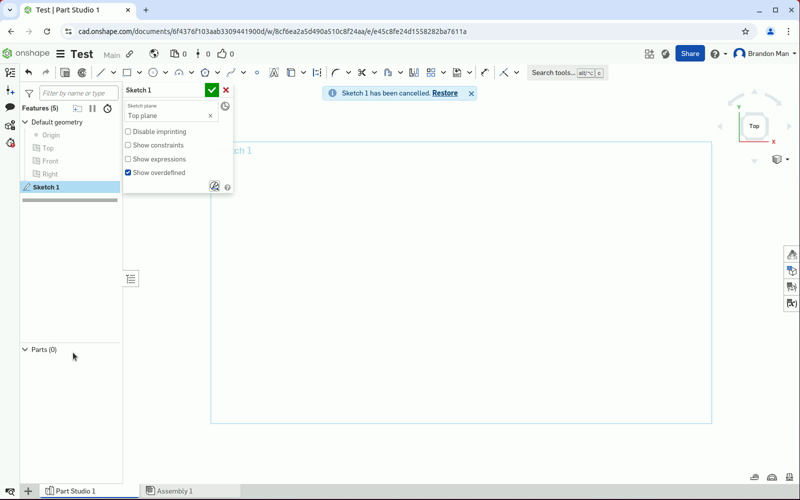
key(y)
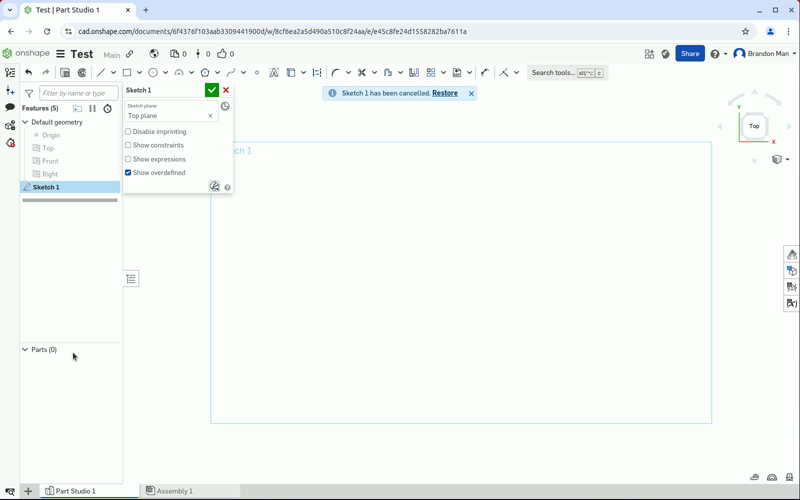
key(c)
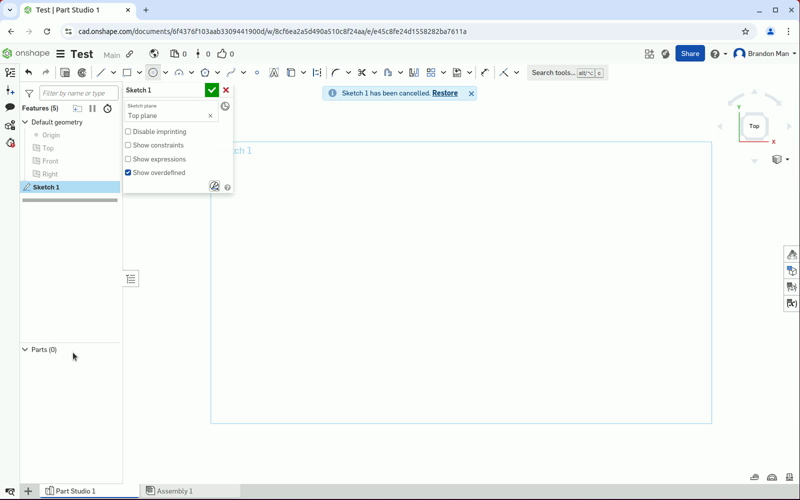
key_down(shift)
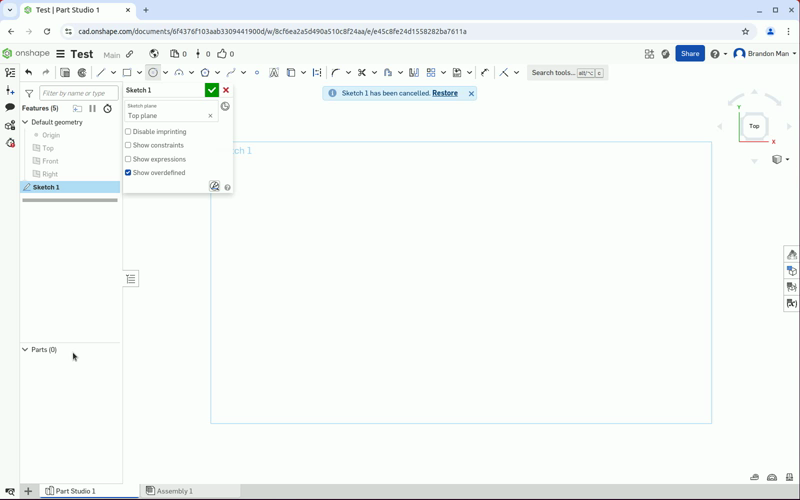
mouse_move(461, 282)
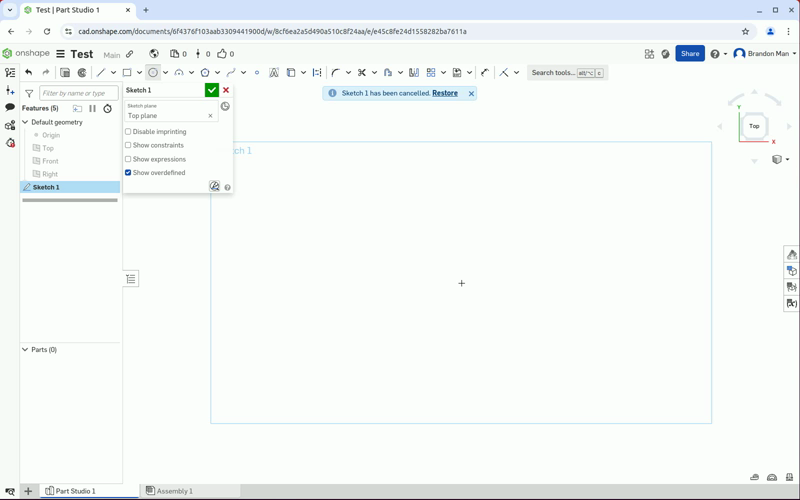
click(461, 282)
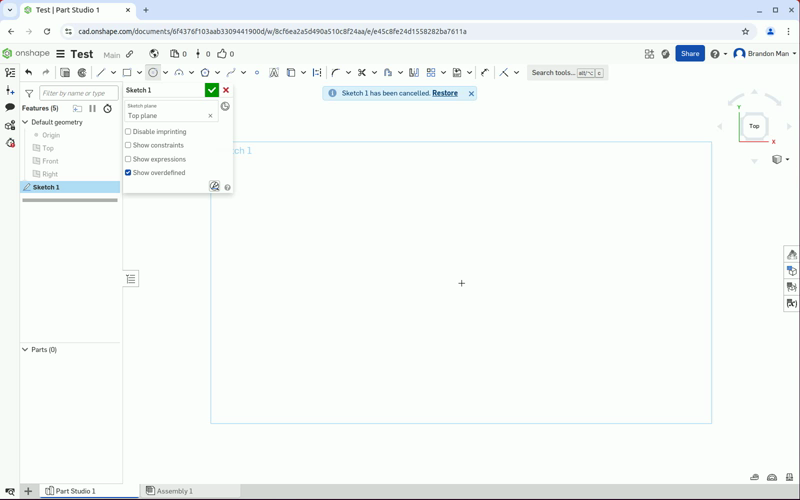
key_up(shift)
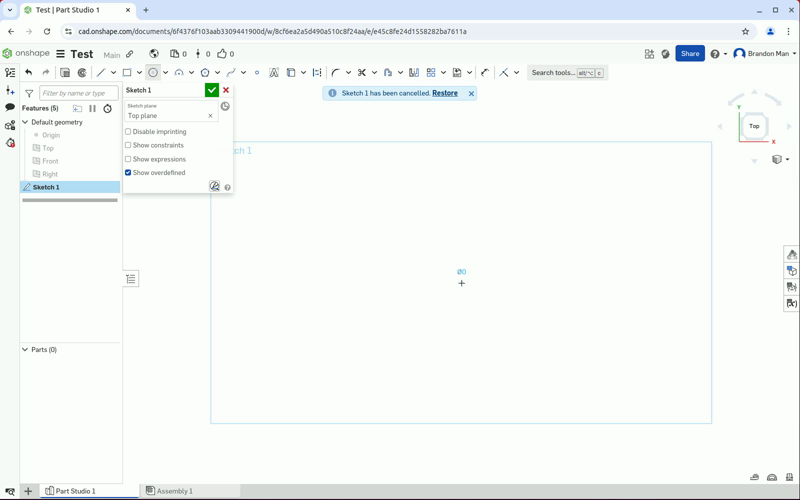
mouse_move(487, 282)
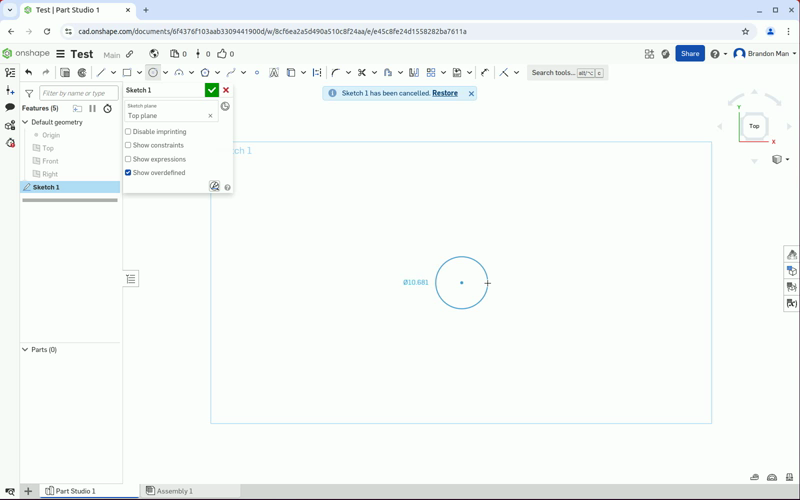
click(487, 282)
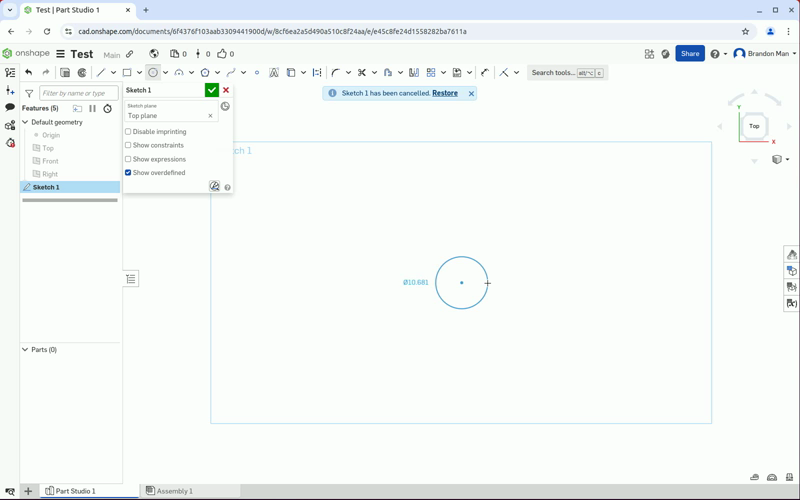
key(esc)
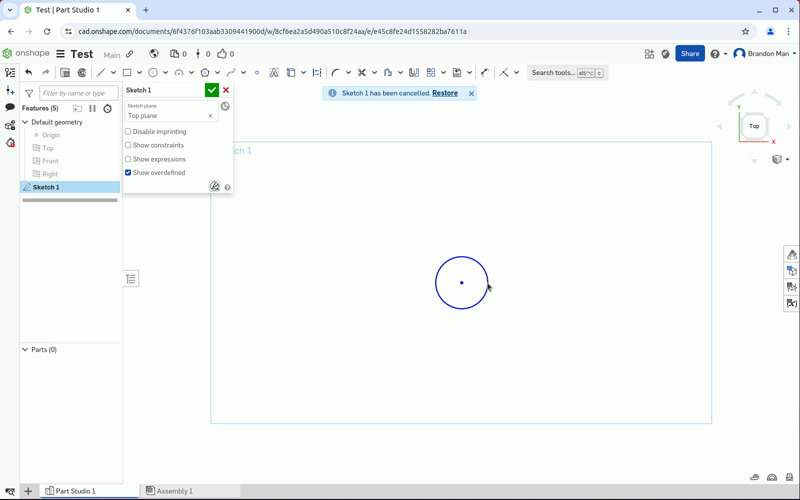
key(c)
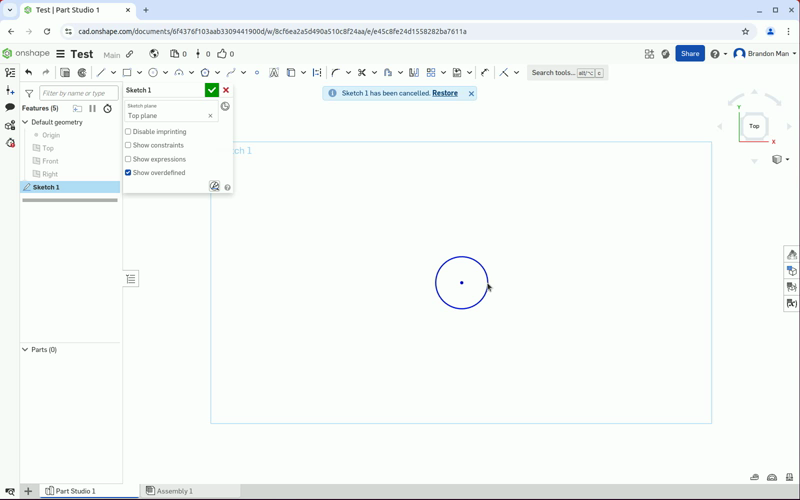
key_down(shift)
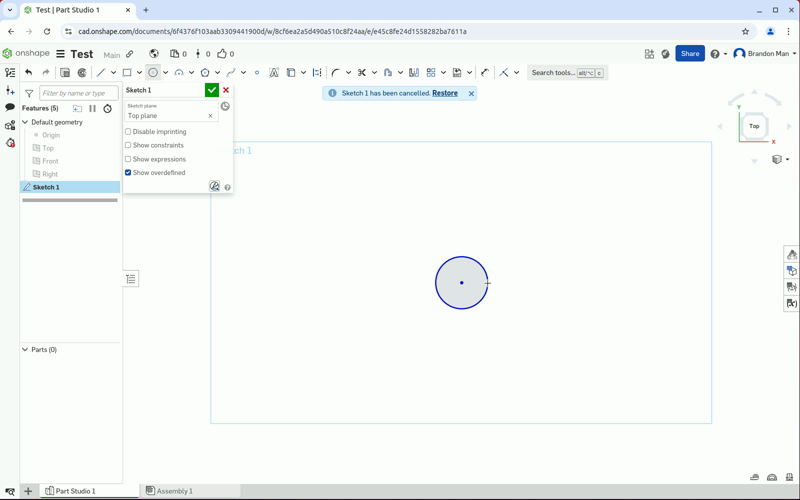
mouse_move(461, 282)
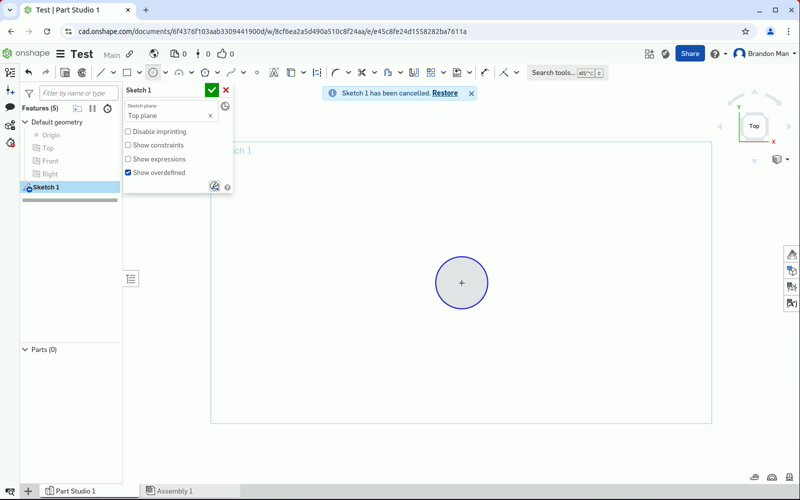
click(461, 282)
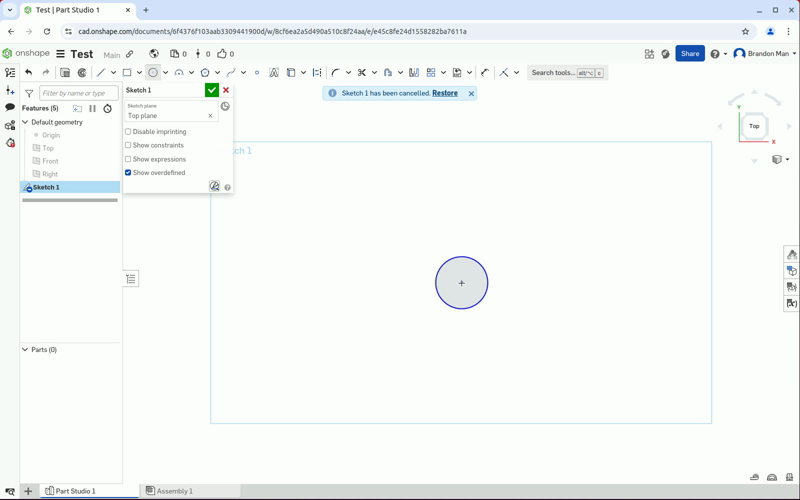
key_up(shift)
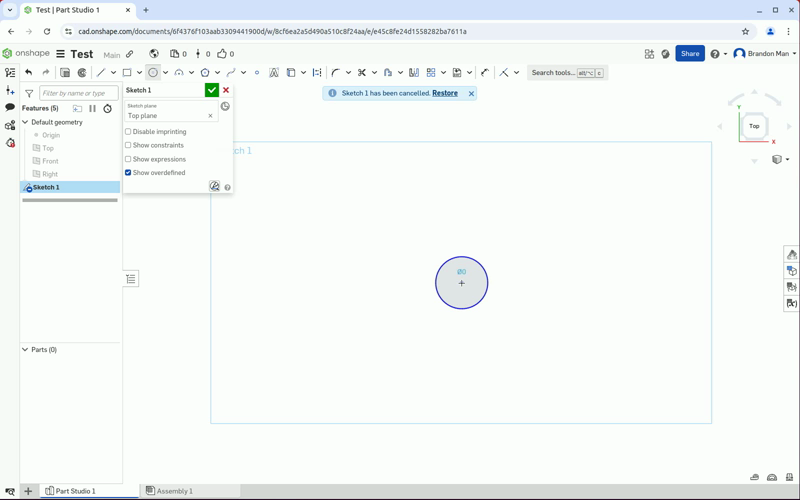
mouse_move(475, 282)
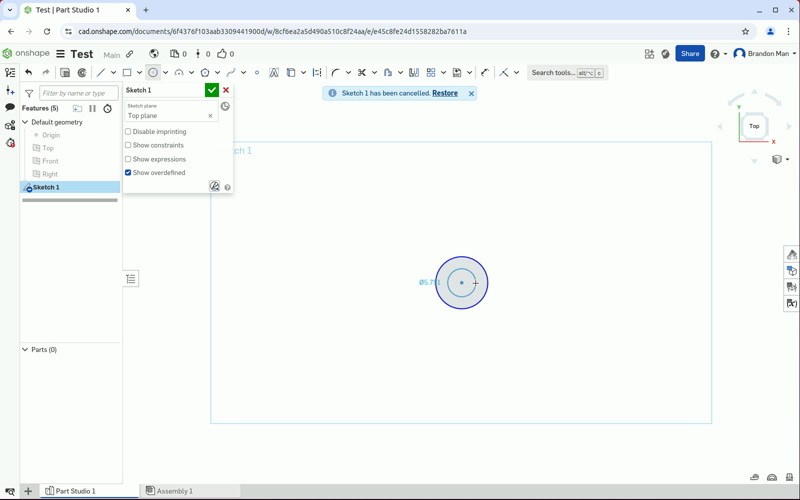
click(475, 282)
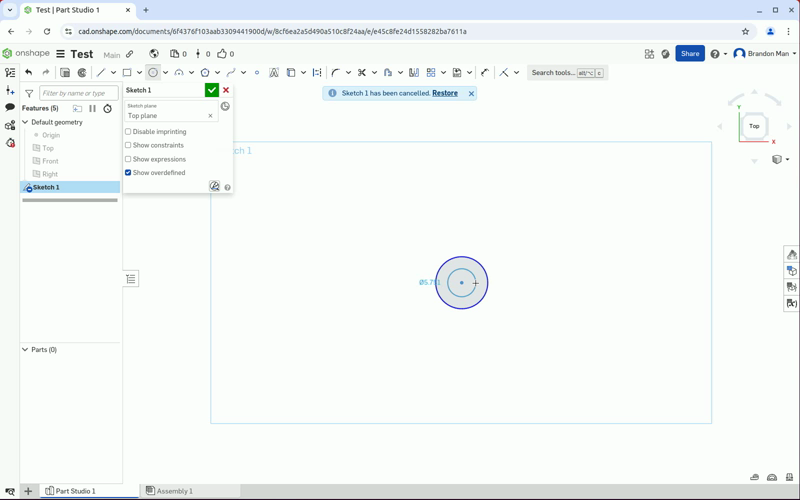
key(esc)
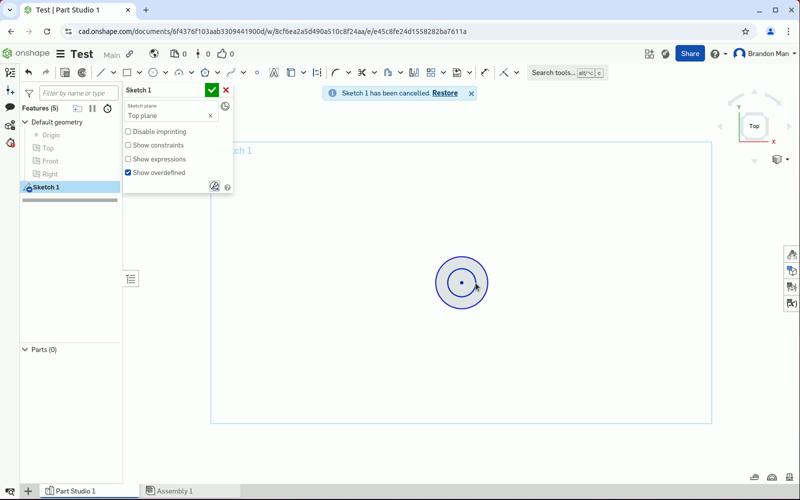
mouse_move(472, 304)
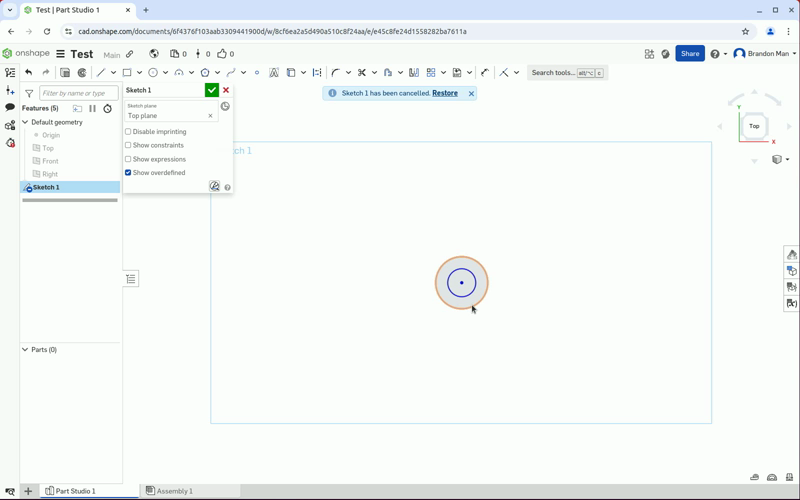
scroll(6)
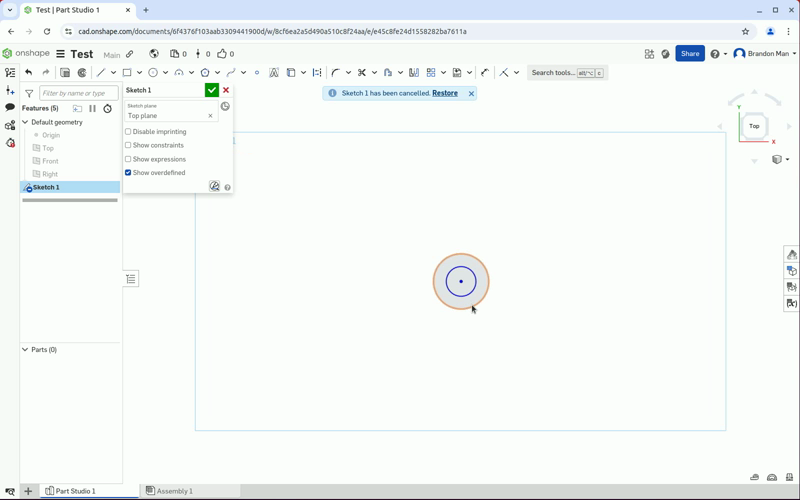
scroll(6)
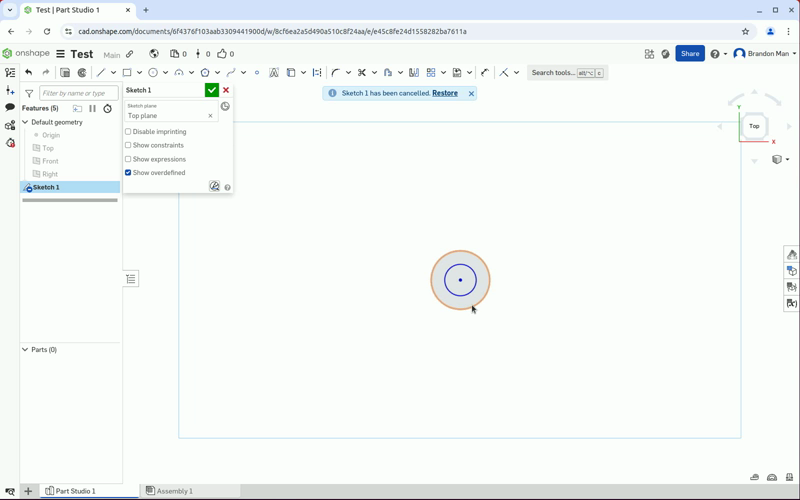
scroll(6)
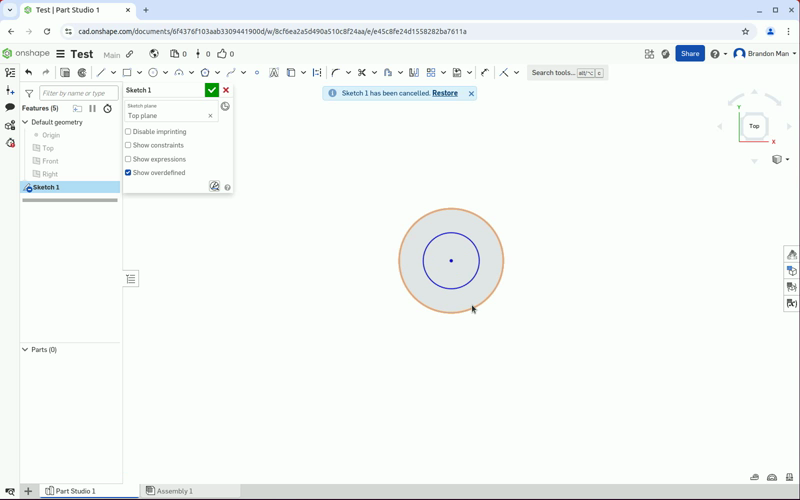
scroll(6)
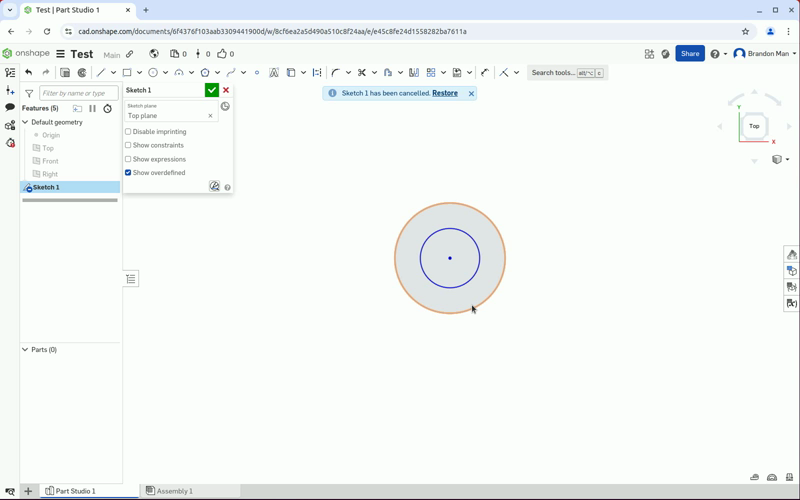
scroll(6)
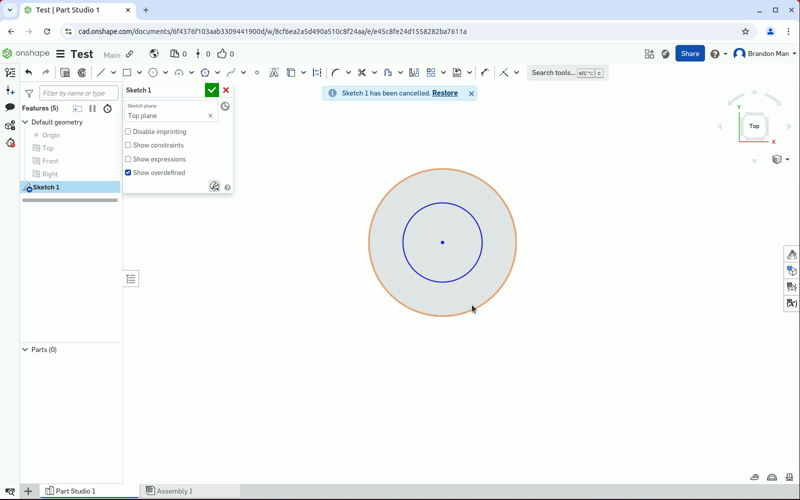
scroll(6)
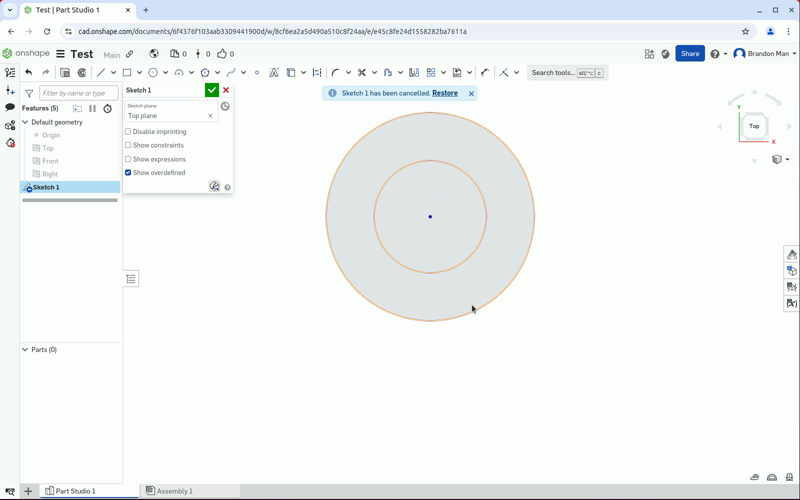
scroll(6)
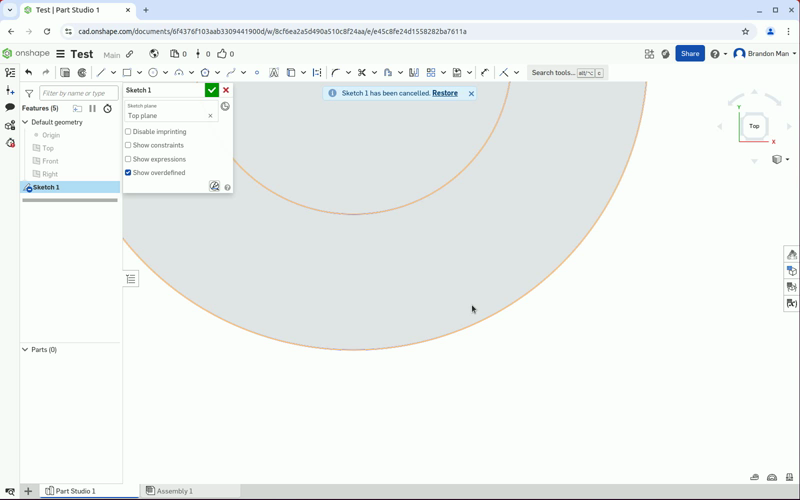
click(472, 304)
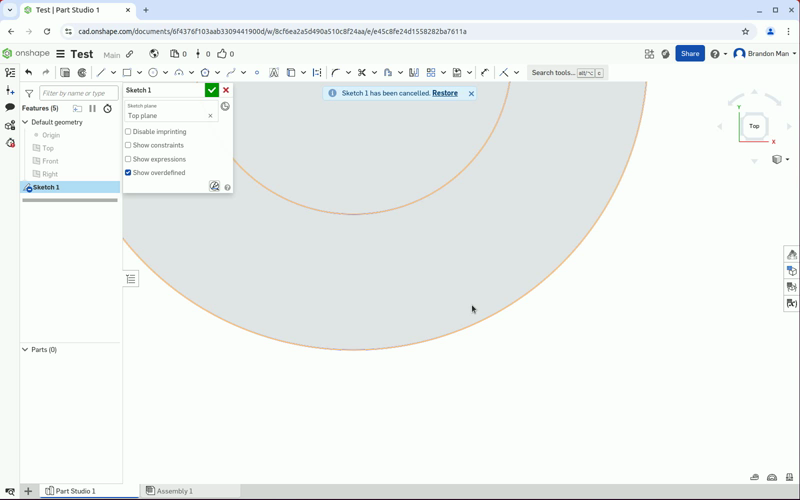
scroll(-6)
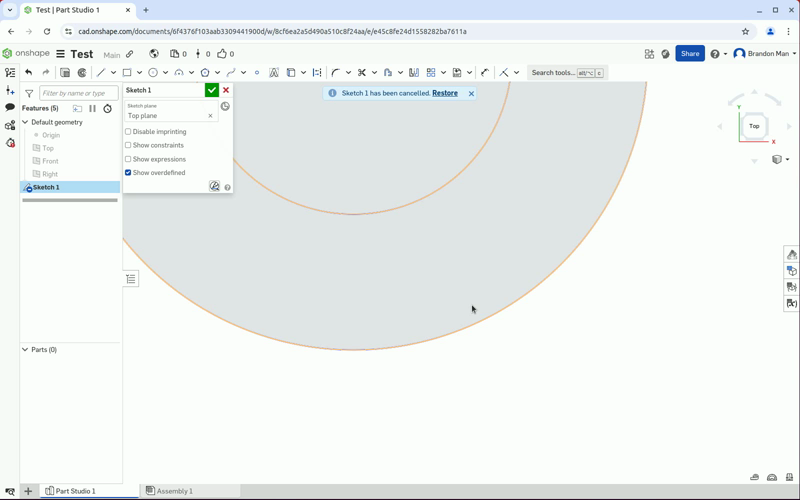
scroll(-6)
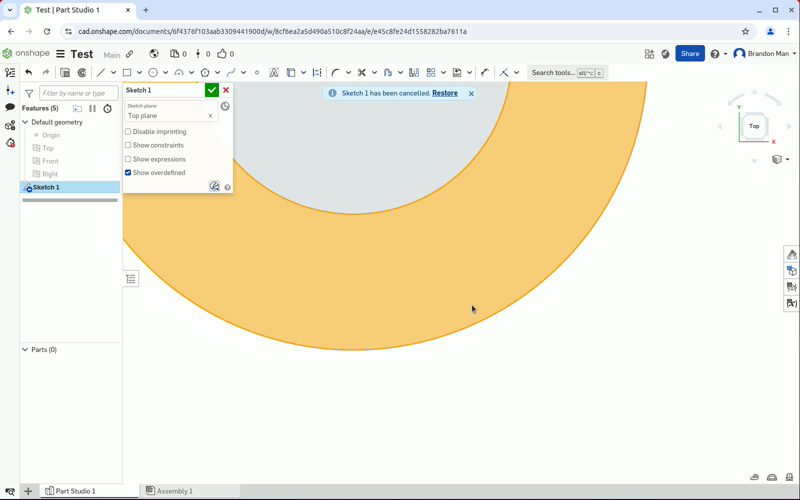
scroll(-6)
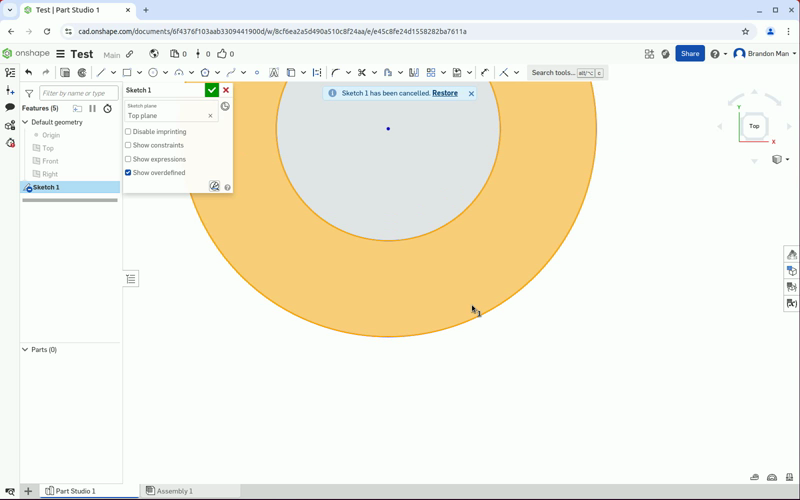
scroll(-6)
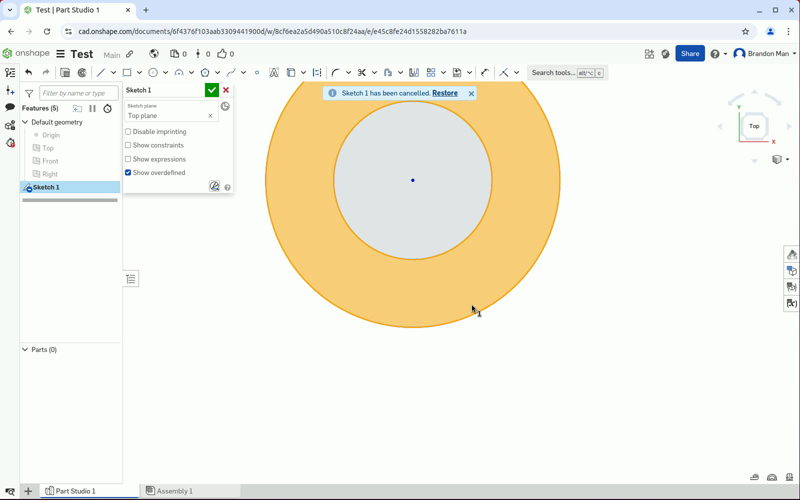
scroll(-6)
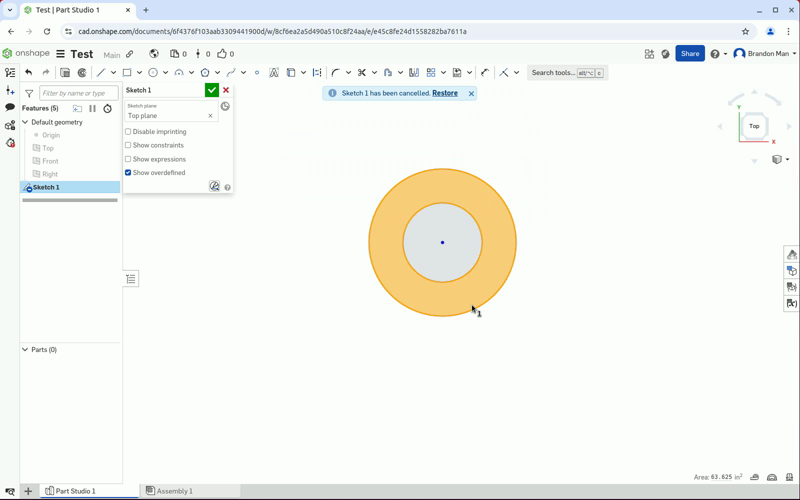
scroll(-6)
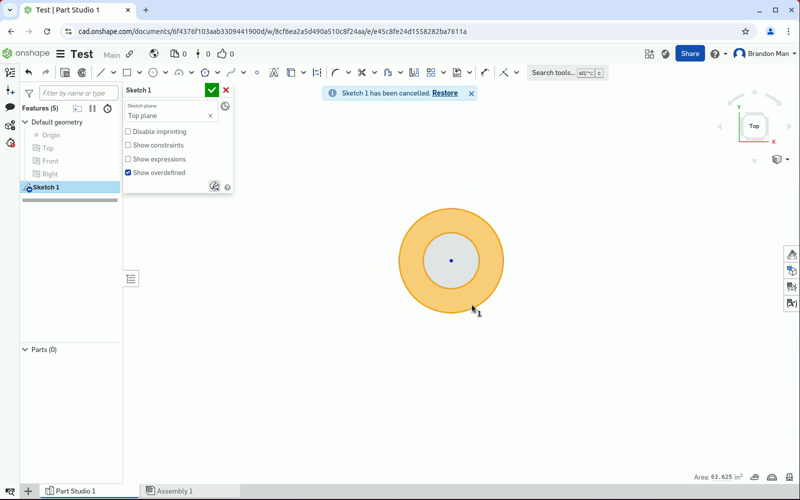
scroll(-6)
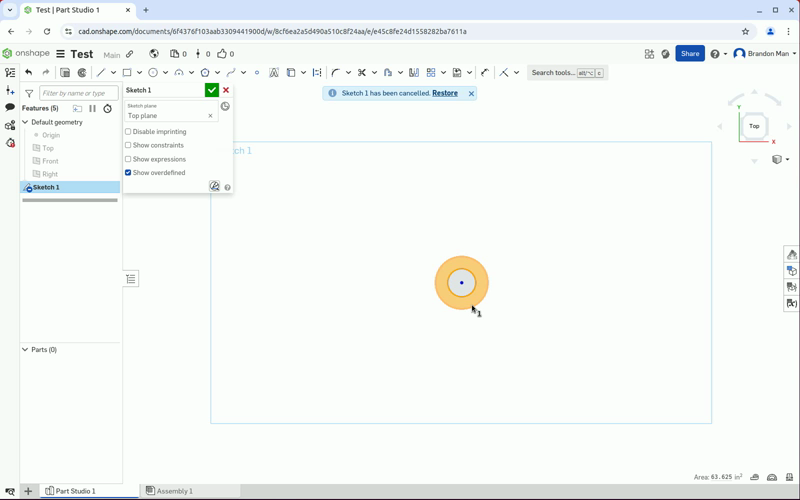
mouse_move(73, 352)
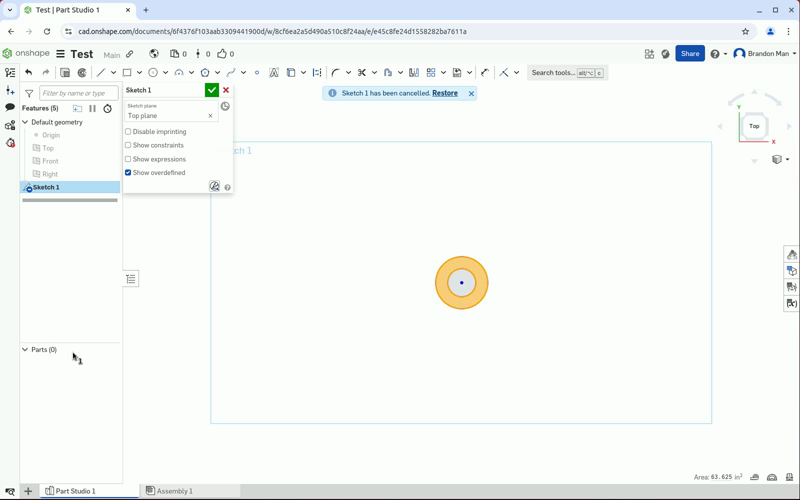
key(shift+y)
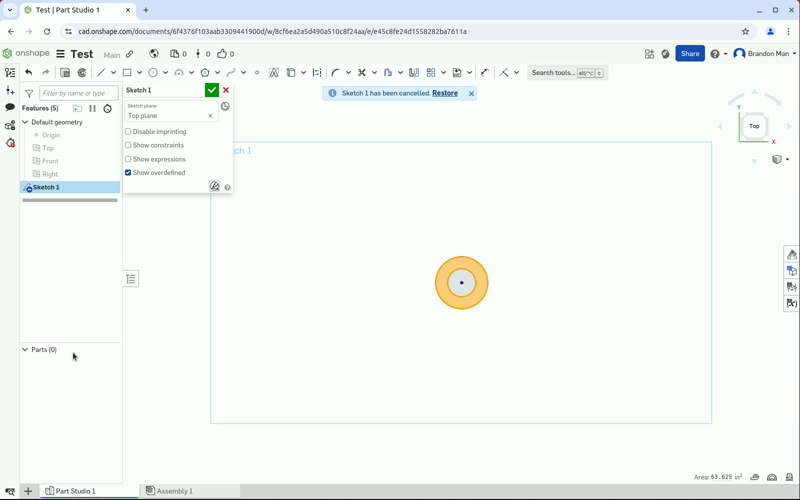
key(shift+e)
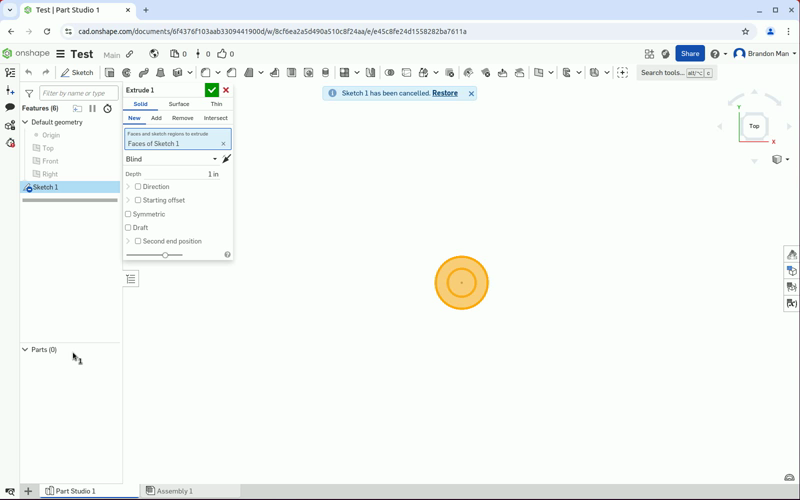
mouse_move(143, 106)
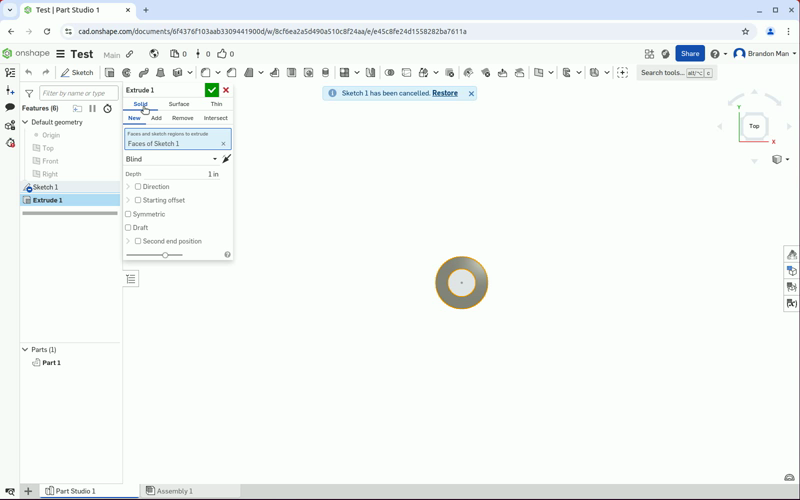
click(143, 106)
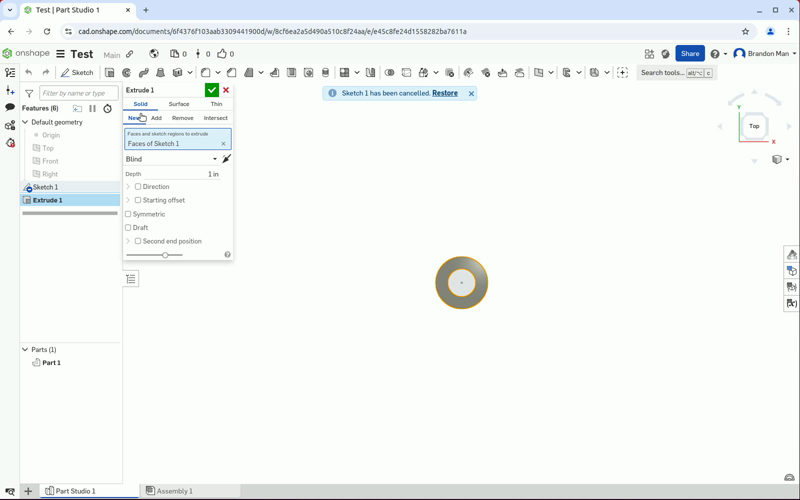
mouse_move(137, 120)
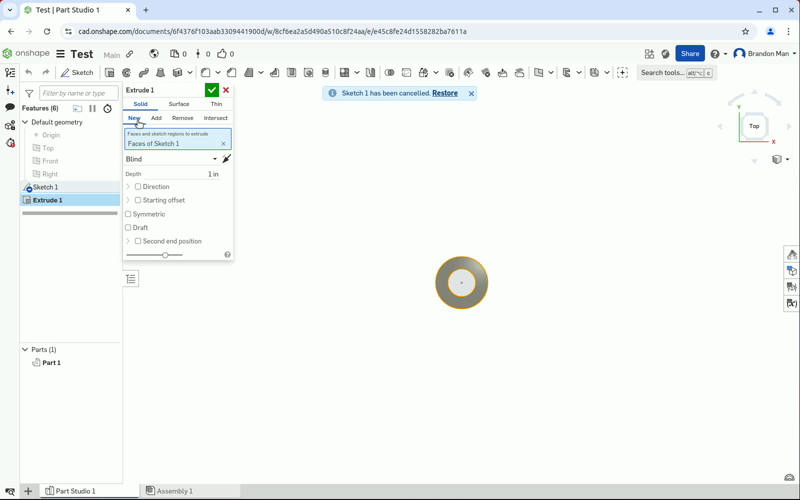
click(137, 120)
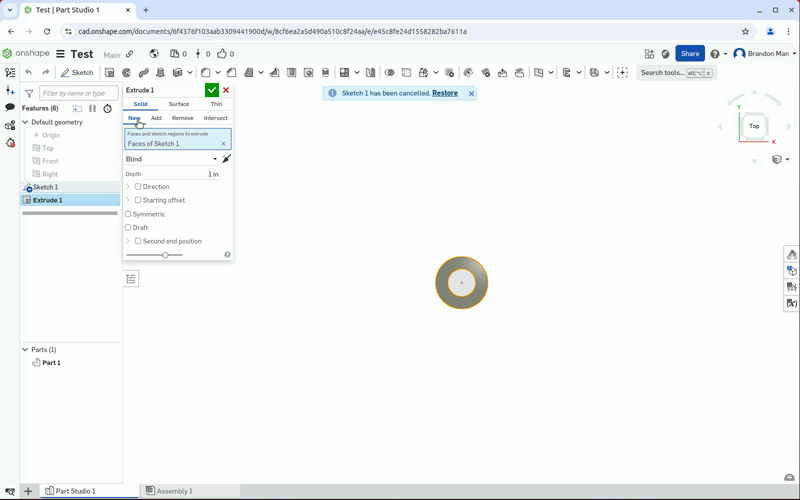
key(tab, 4)
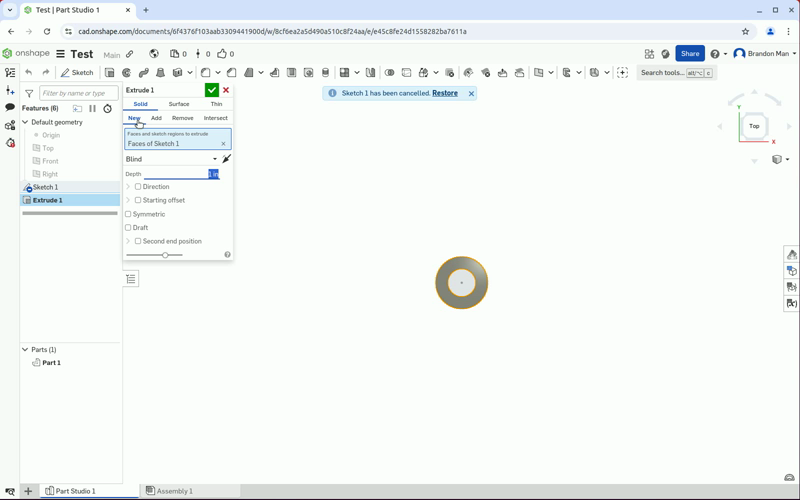
text(46.216)
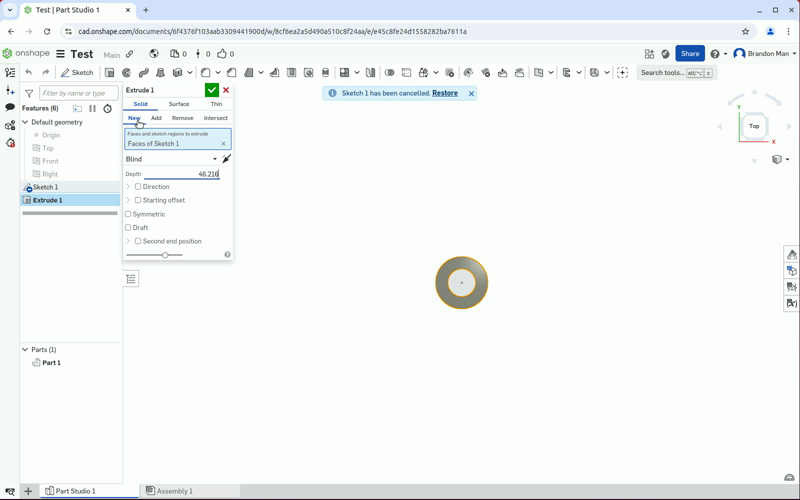
key(tab, 3)
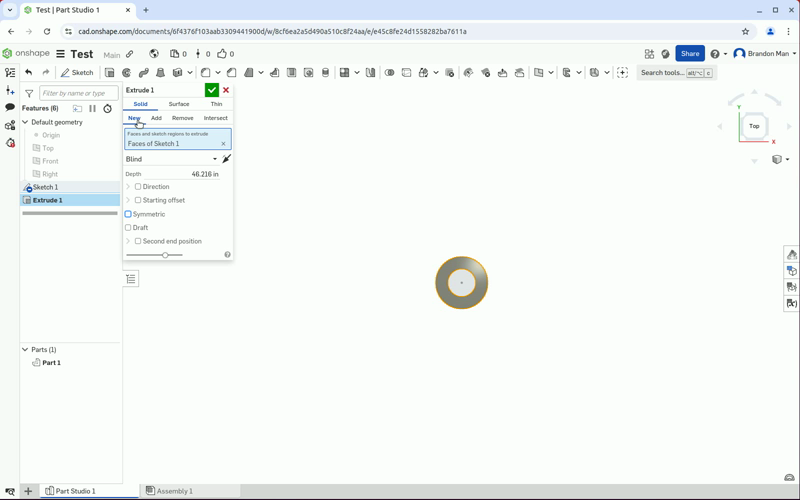
key(space)
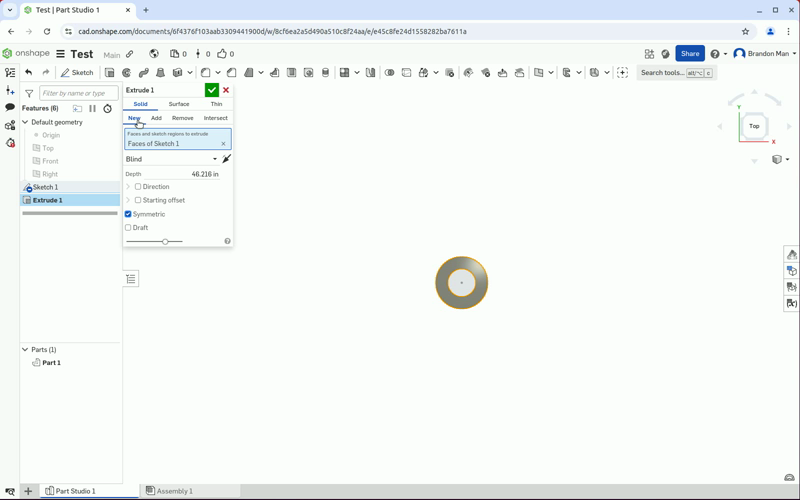
key(enter)
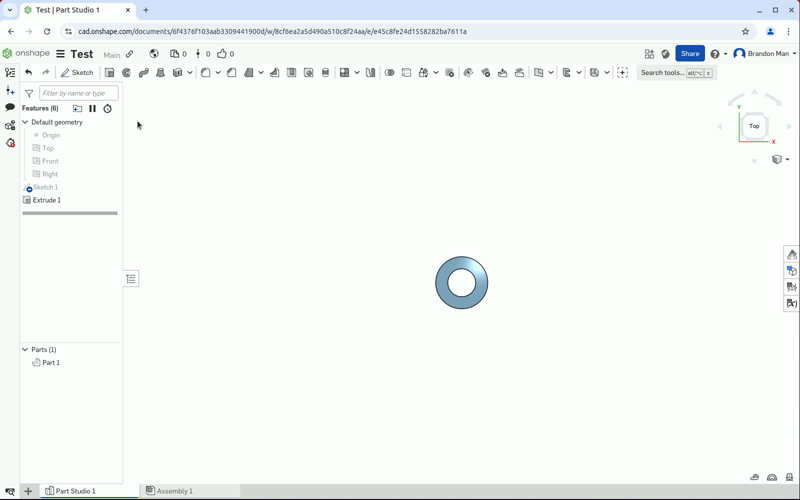
key(shift+h)
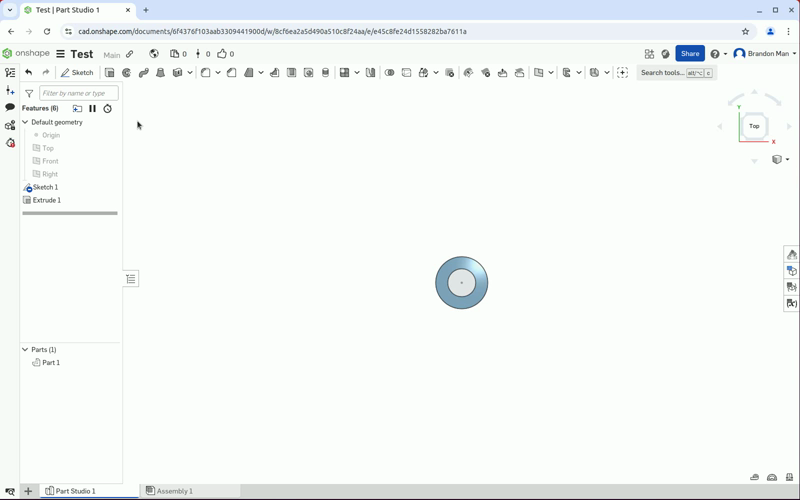
key(shift+h)
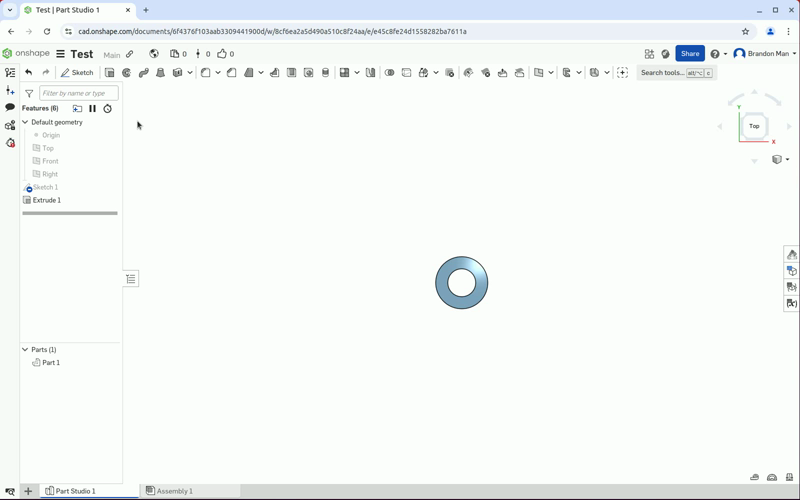
mouse_move(73, 189)
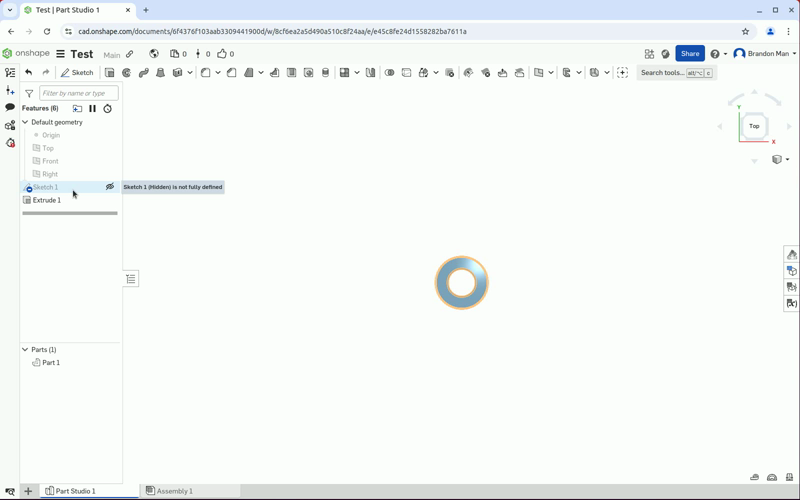
click(73, 189)
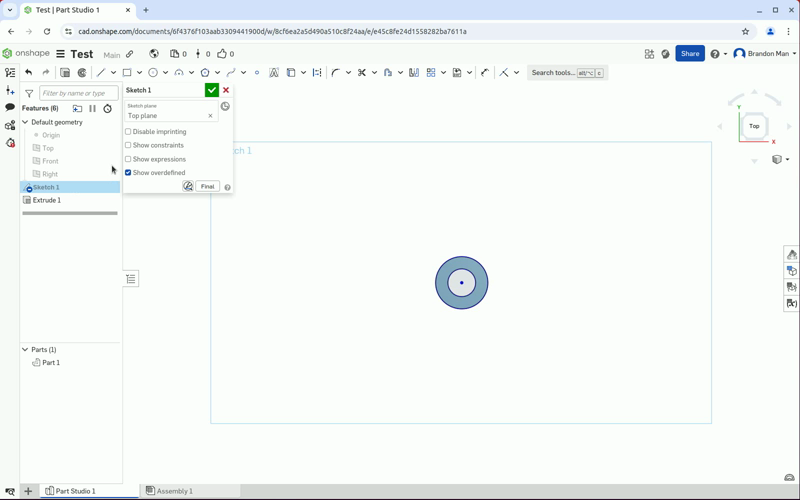
mouse_move(229, 92)
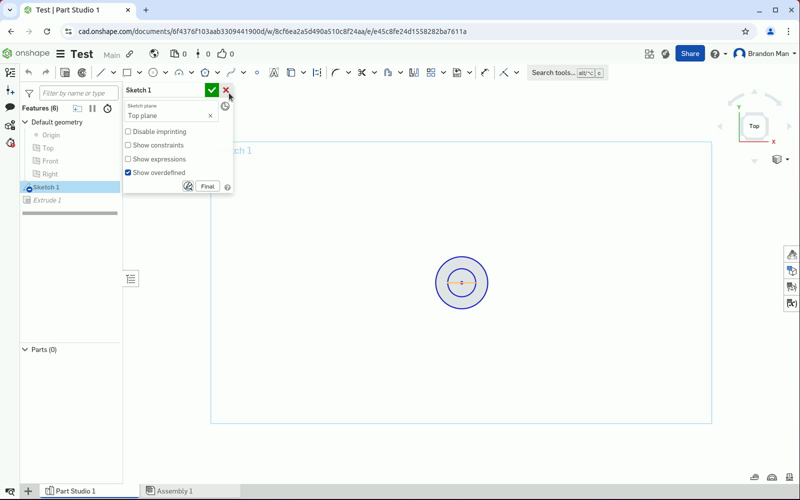
click(229, 92)
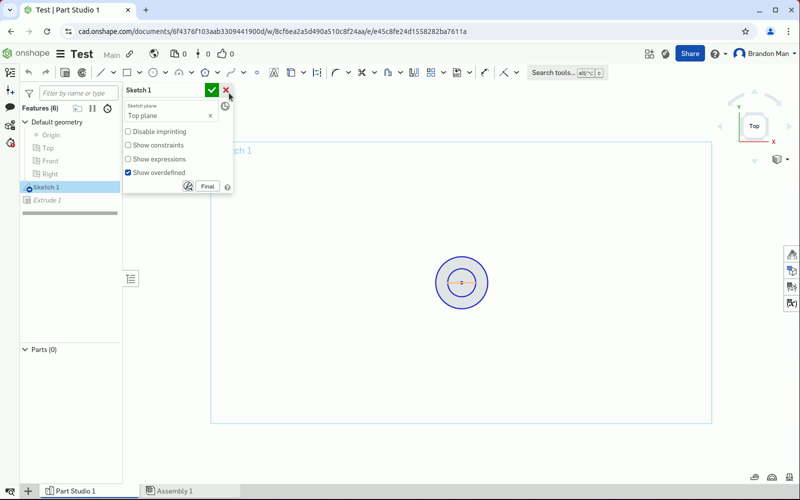
key(shift+s)
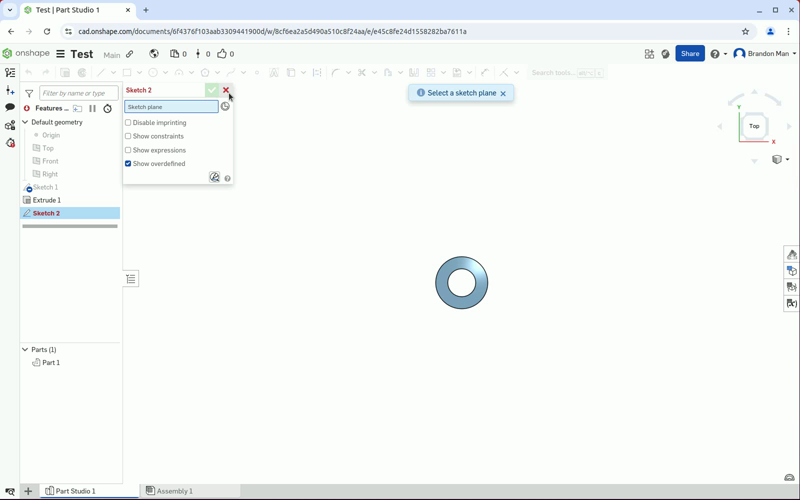
mouse_move(73, 150)
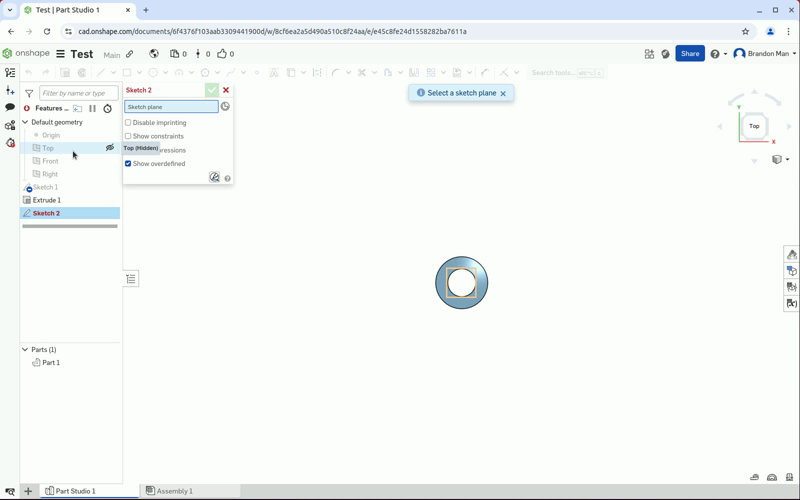
click(73, 150)
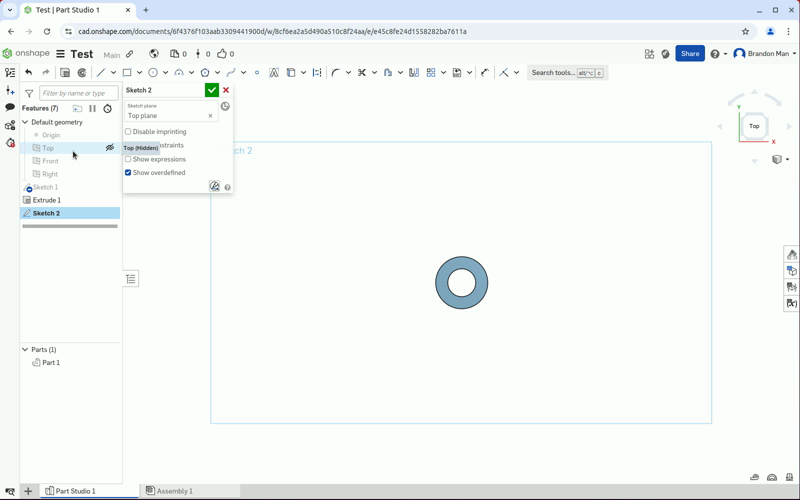
mouse_move(73, 352)
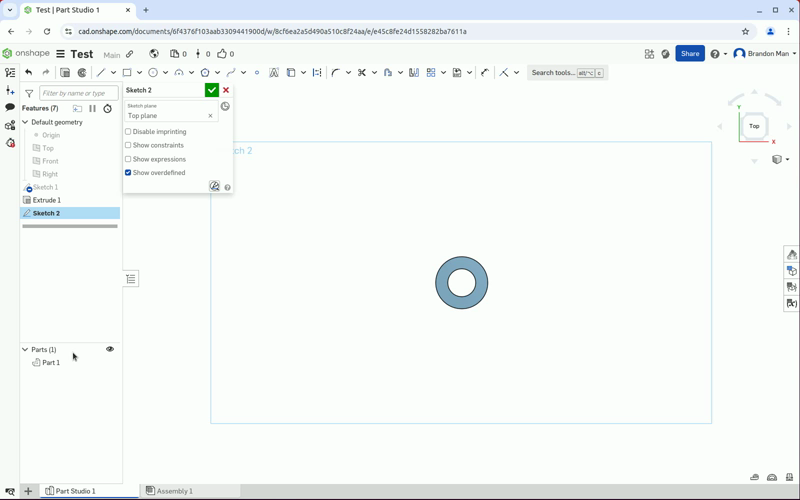
key(y)
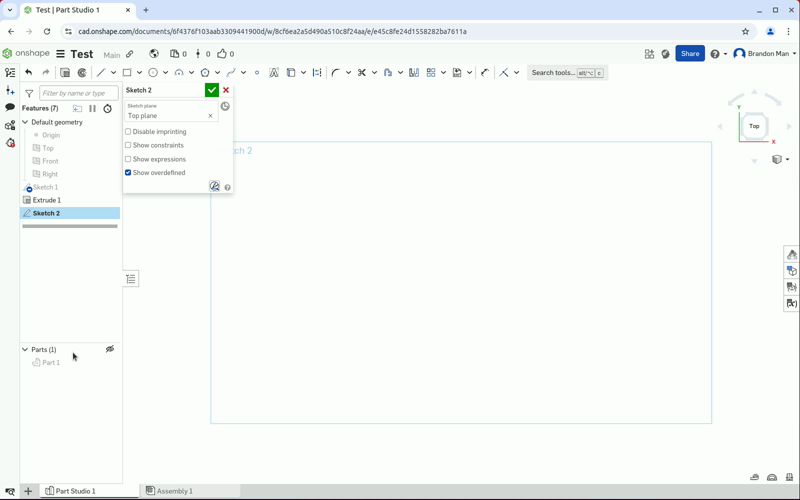
key(c)
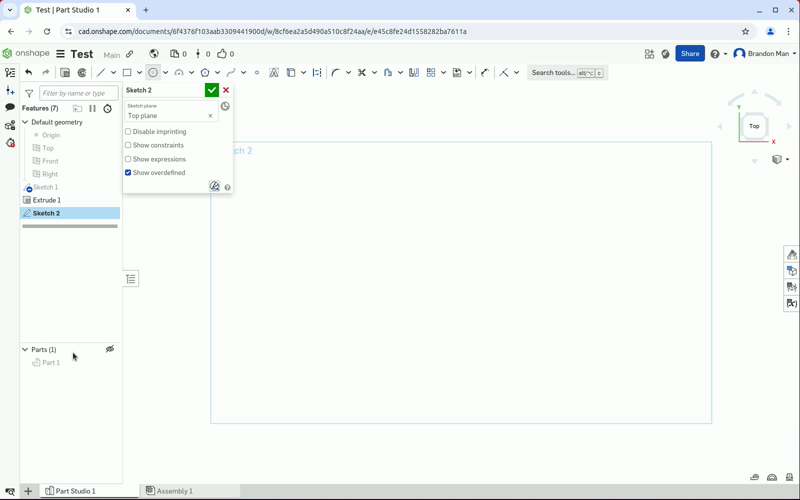
key_down(shift)
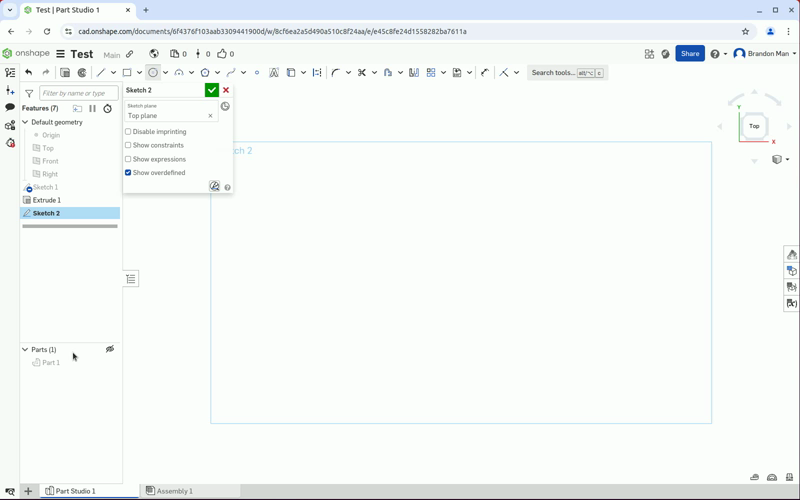
mouse_move(461, 282)
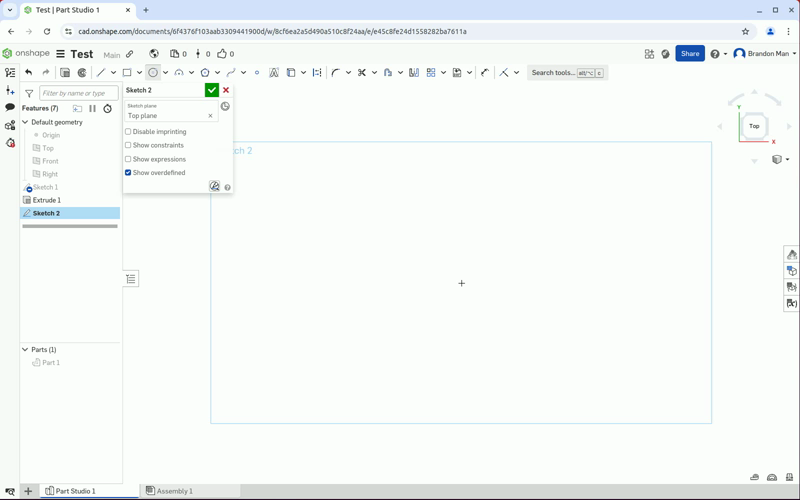
click(461, 282)
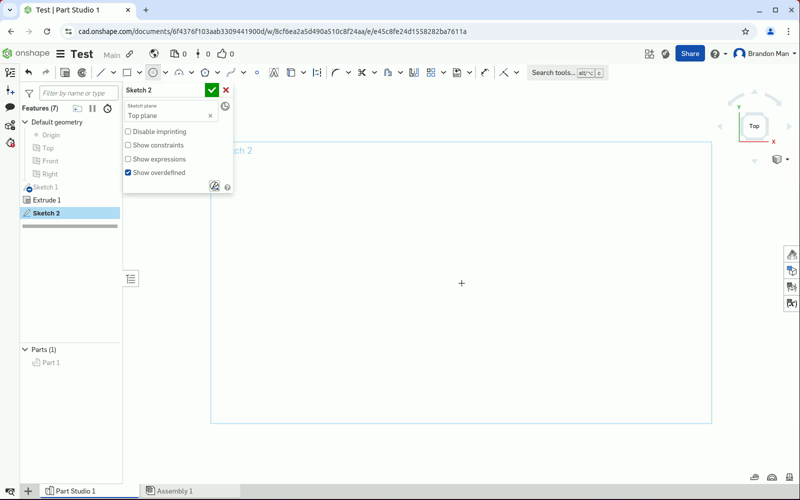
key_up(shift)
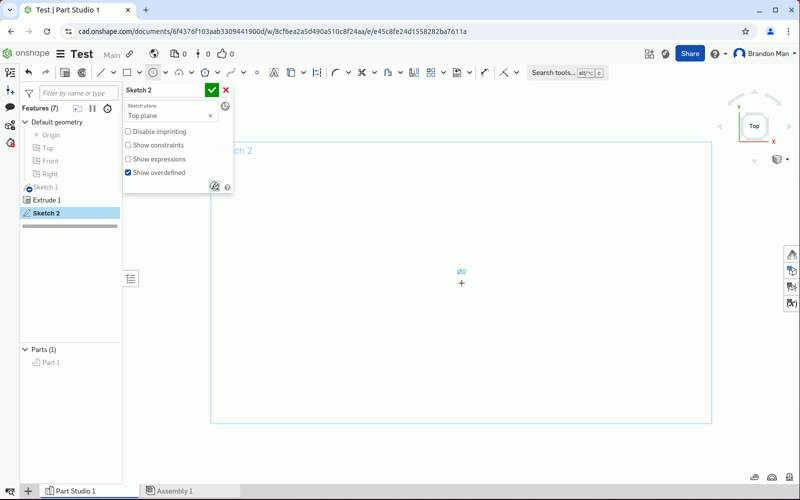
mouse_move(487, 282)
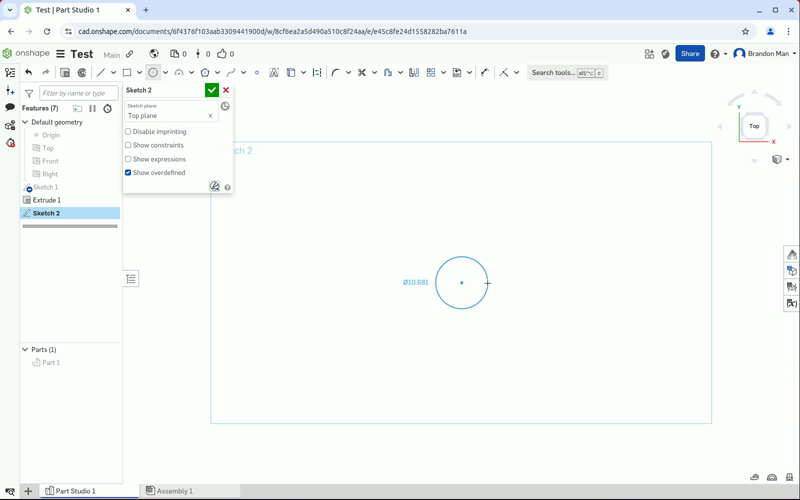
click(487, 282)
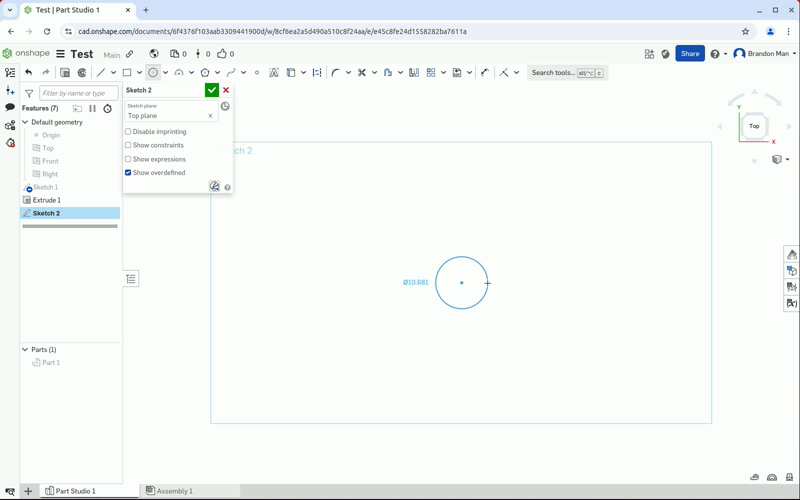
key(esc)
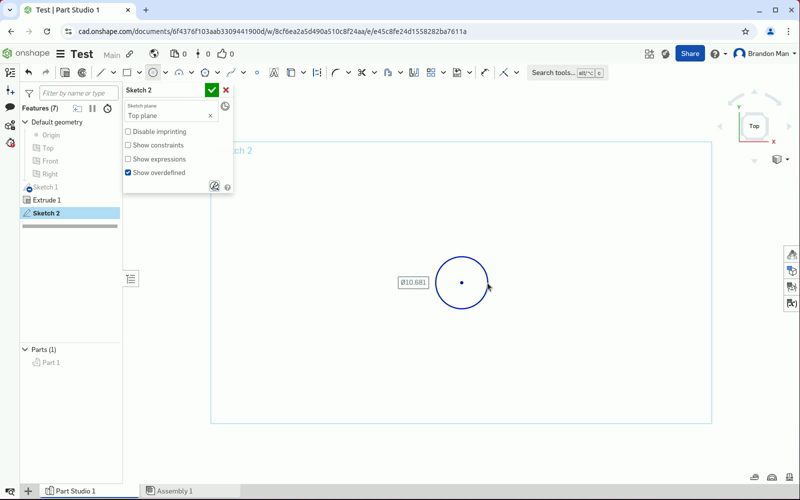
key(c)
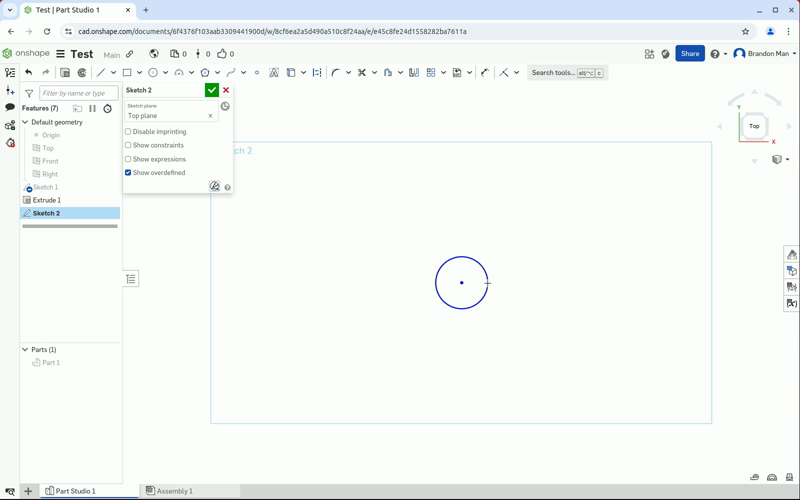
key_down(shift)
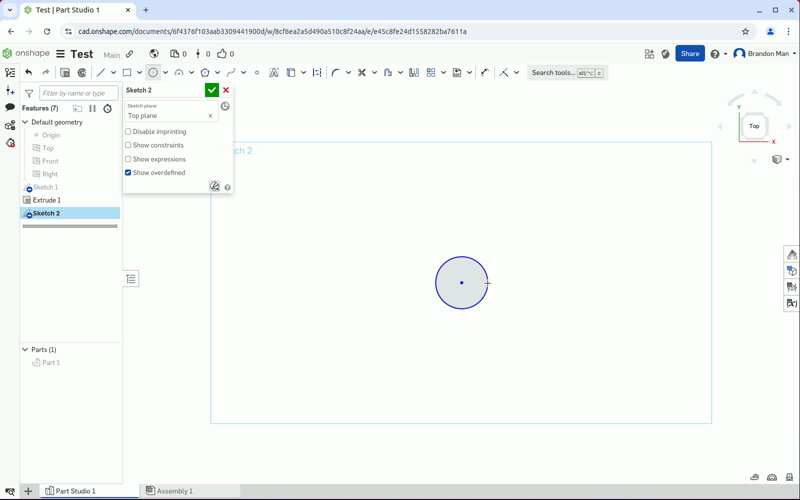
mouse_move(461, 282)
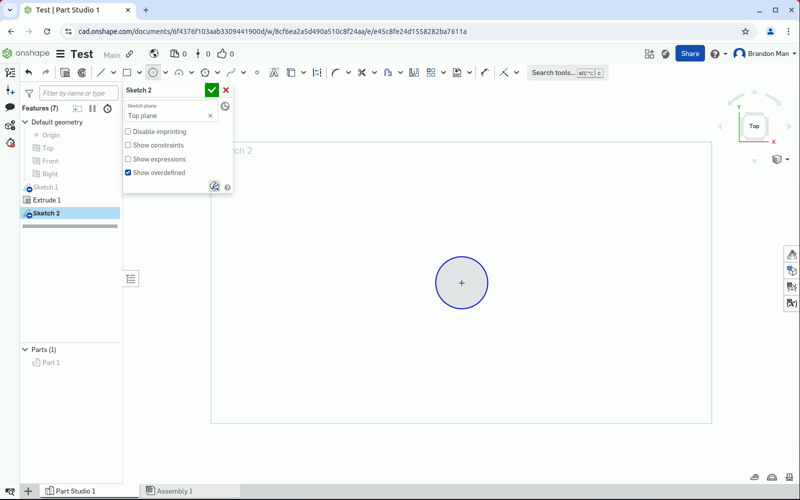
click(461, 282)
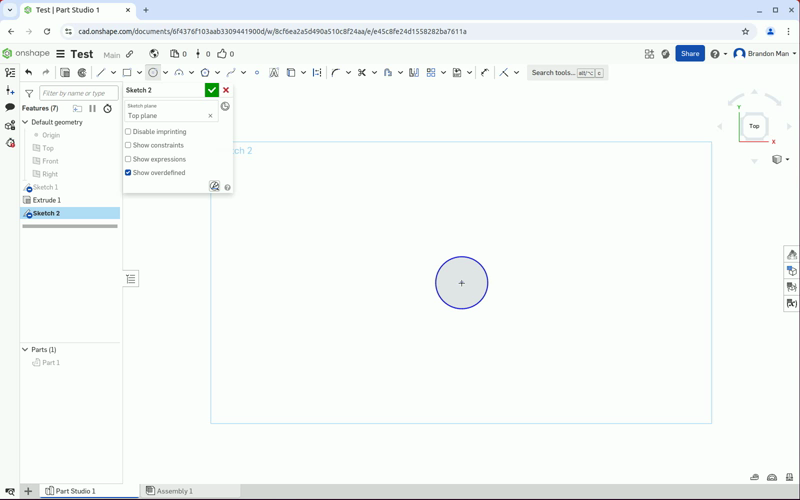
key_up(shift)
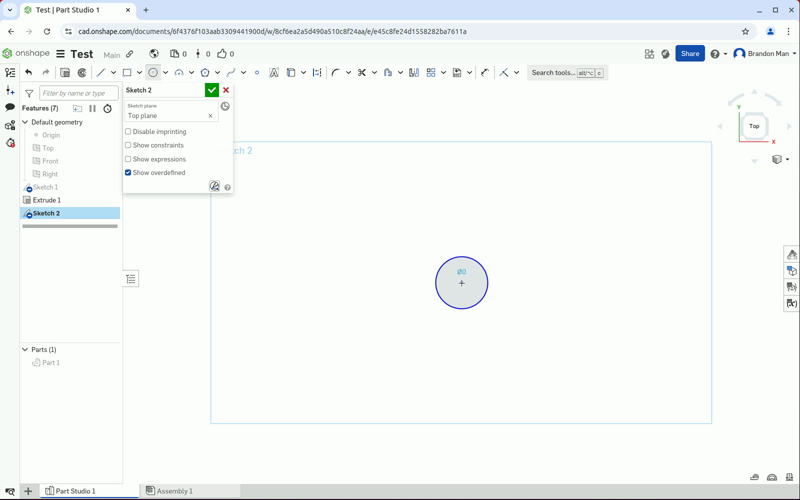
mouse_move(475, 282)
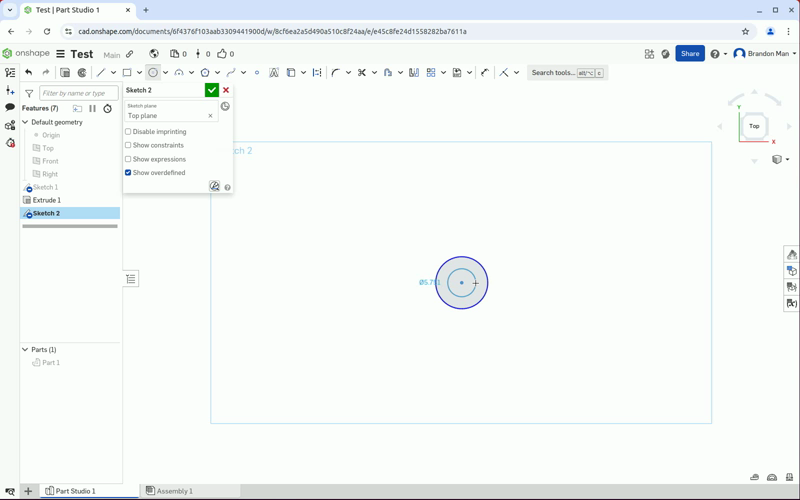
click(475, 282)
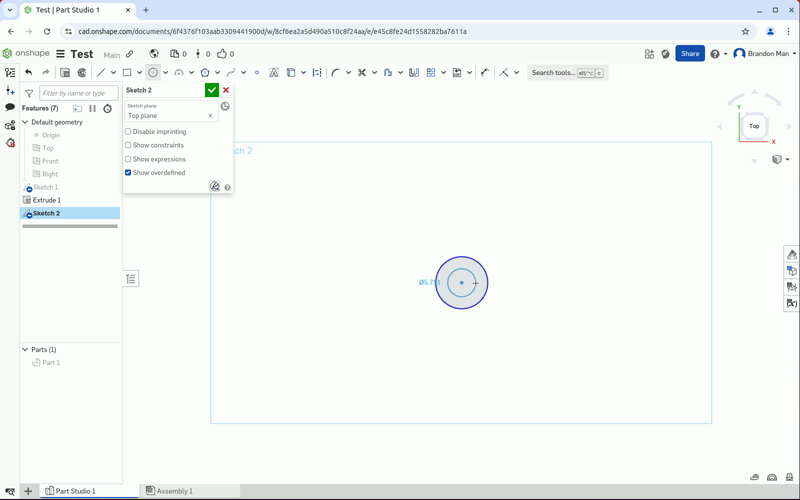
key(esc)
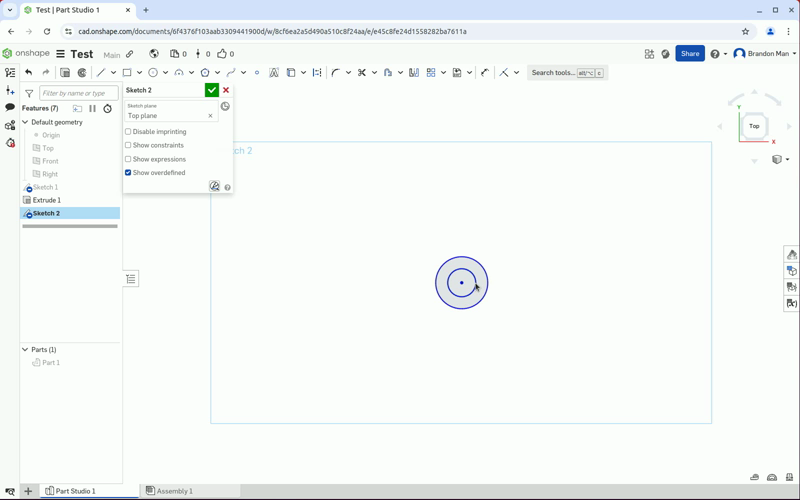
mouse_move(474, 302)
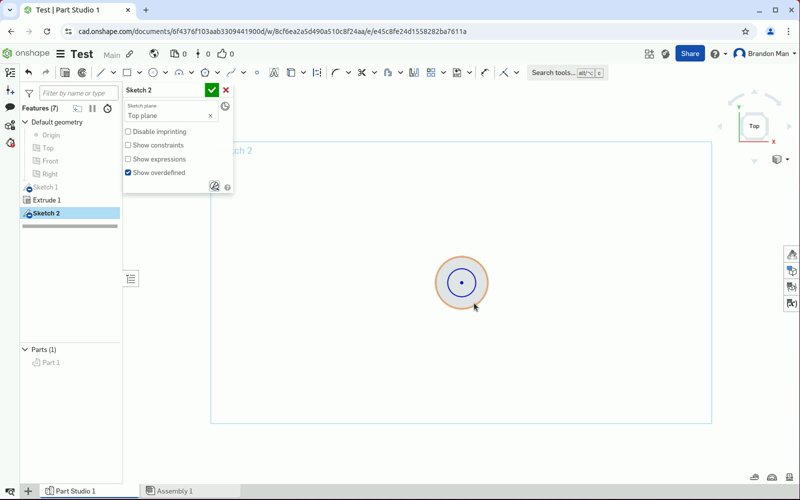
scroll(6)
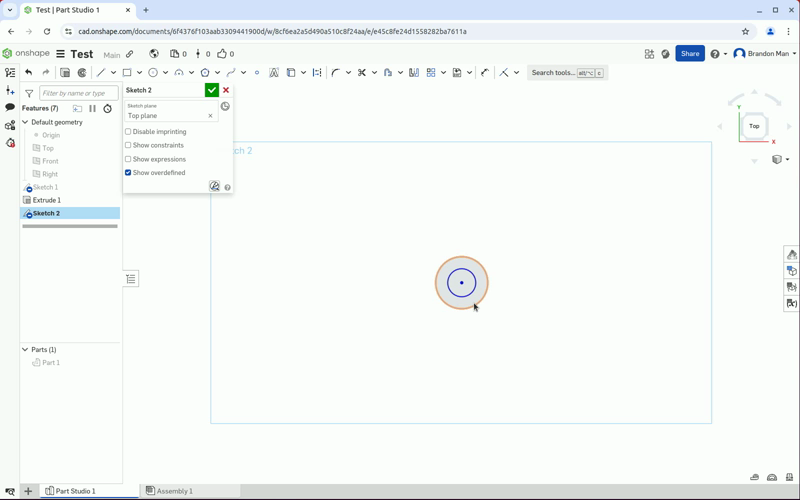
scroll(6)
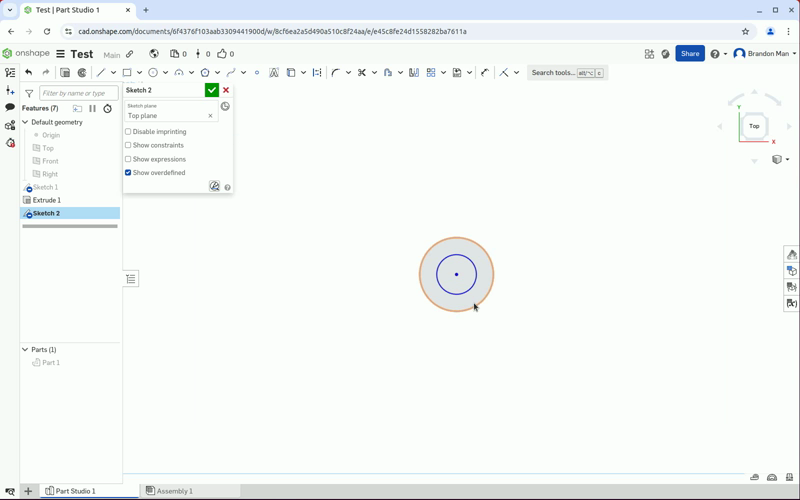
scroll(6)
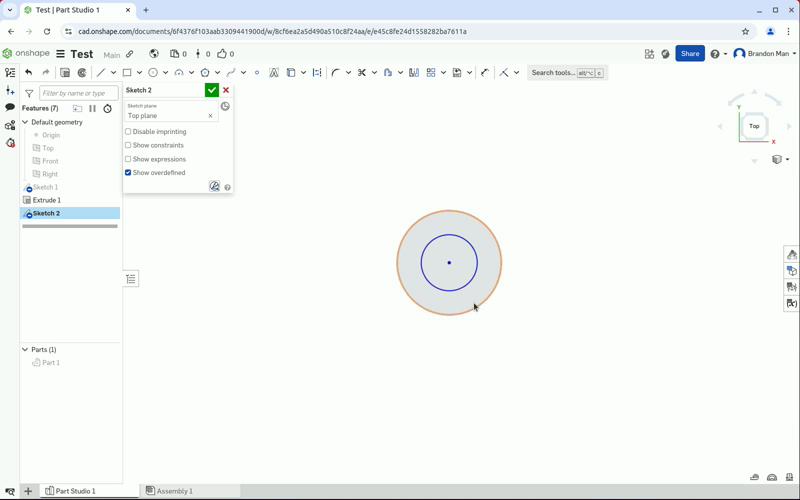
scroll(6)
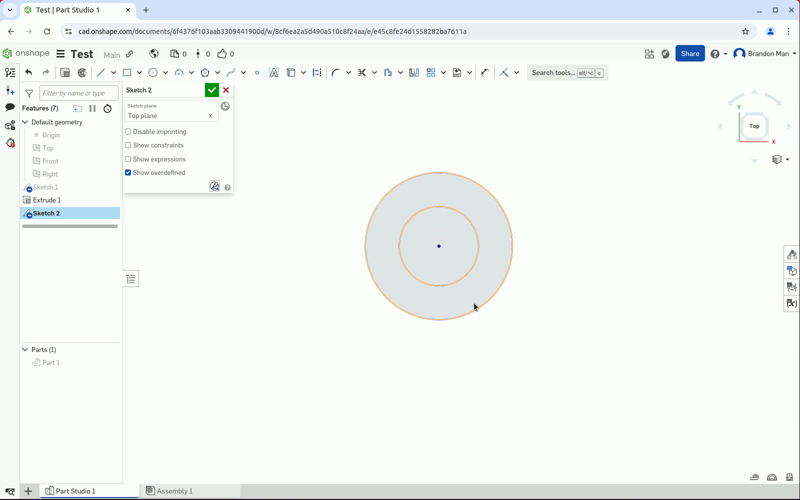
scroll(6)
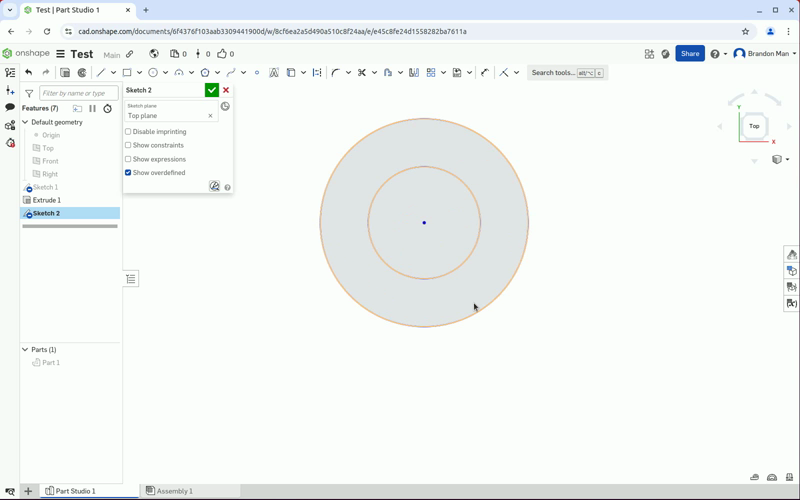
scroll(6)
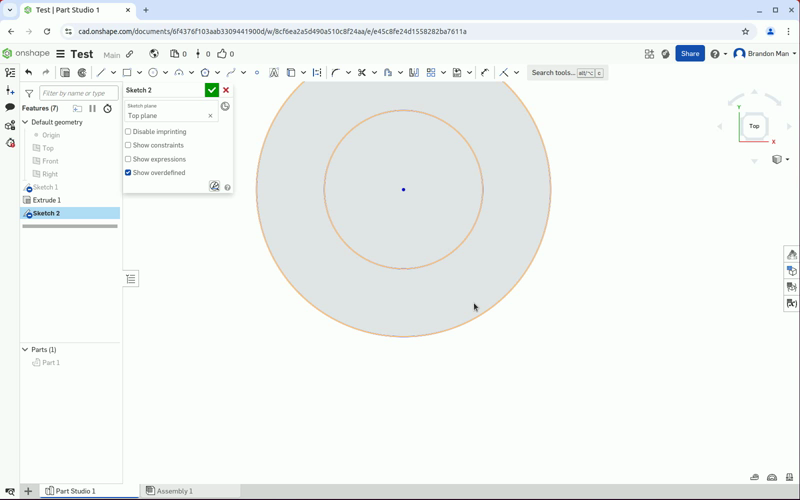
scroll(6)
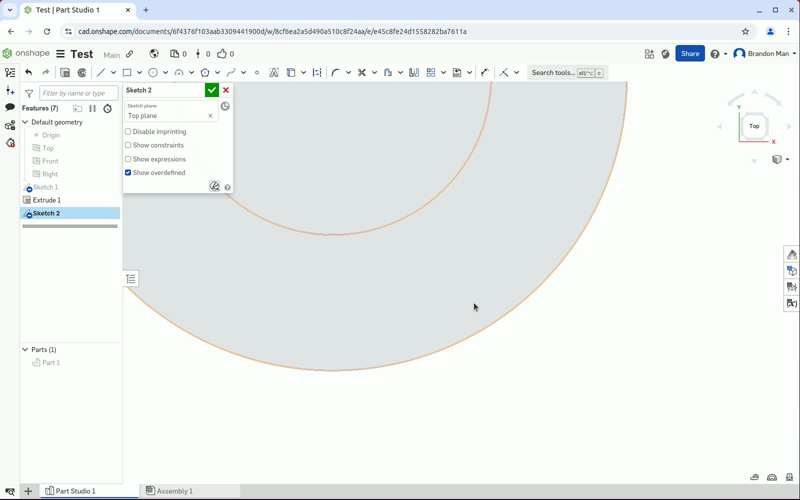
click(474, 302)
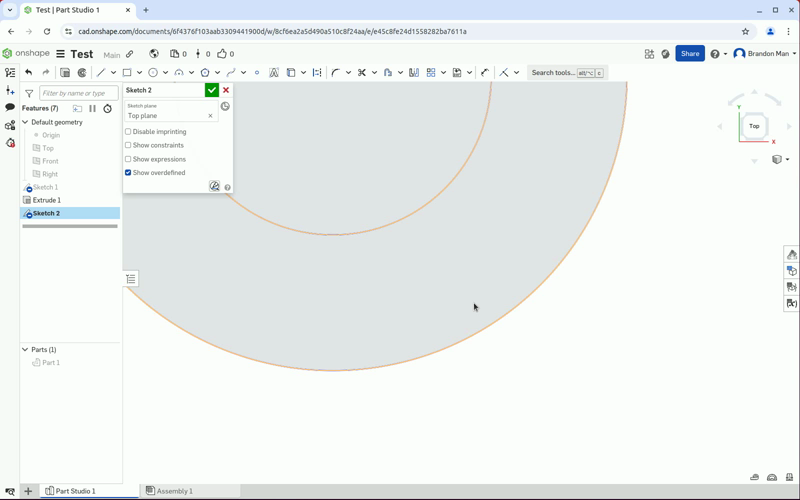
scroll(-6)
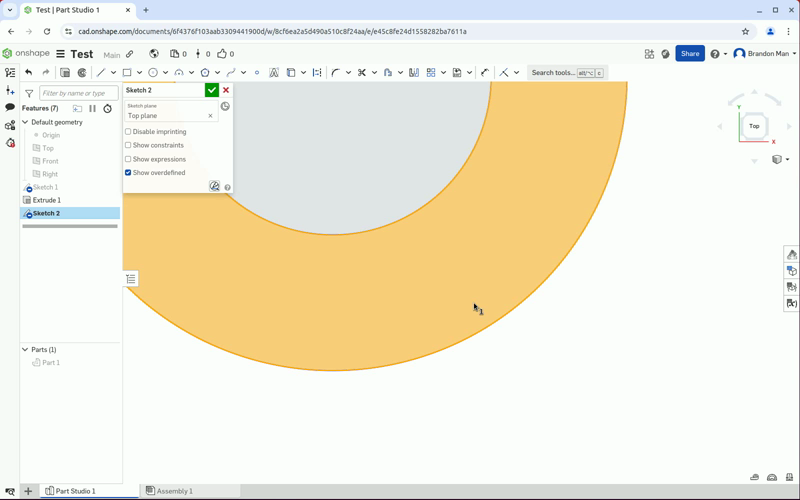
scroll(-6)
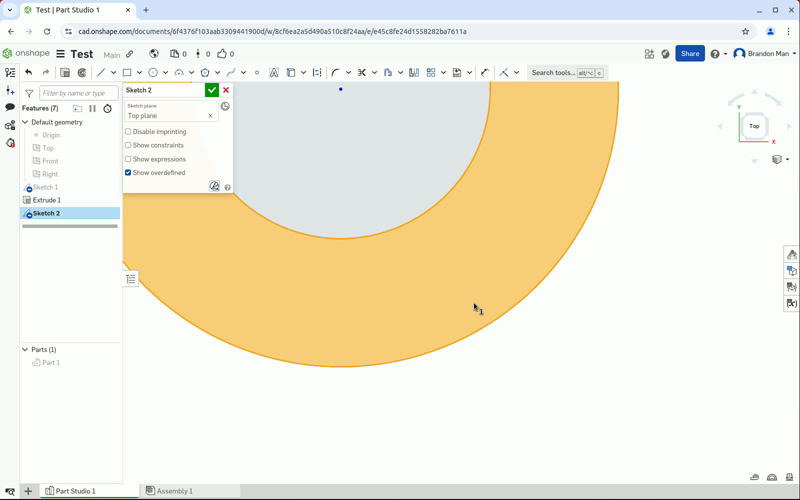
scroll(-6)
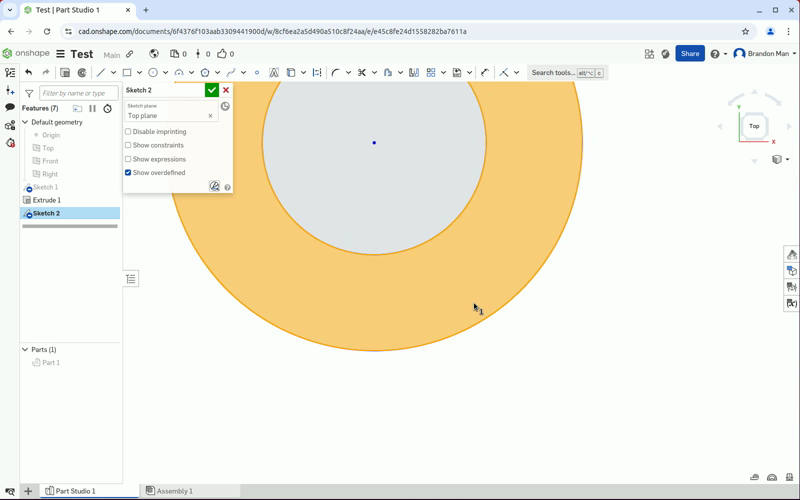
scroll(-6)
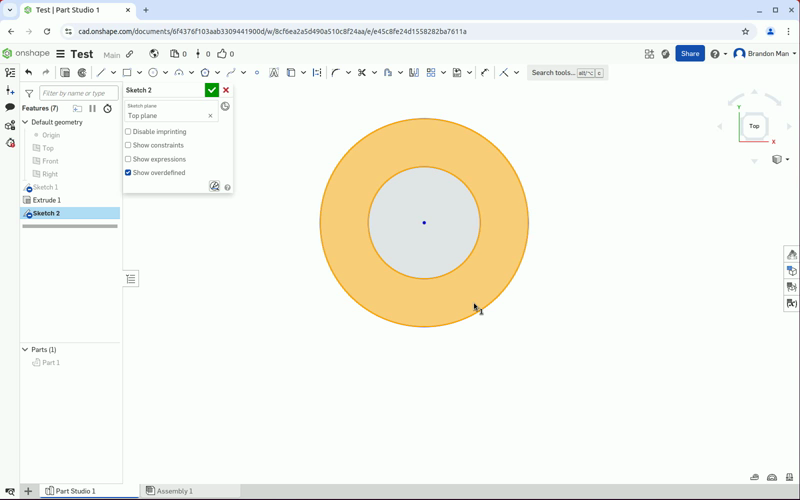
scroll(-6)
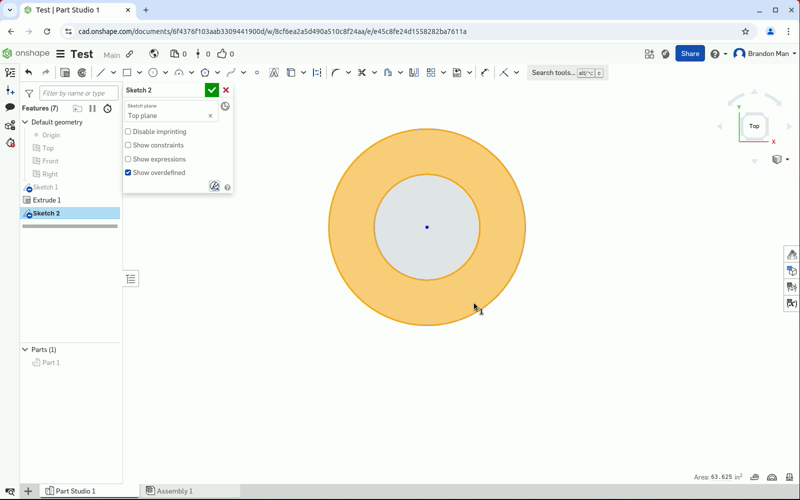
scroll(-6)
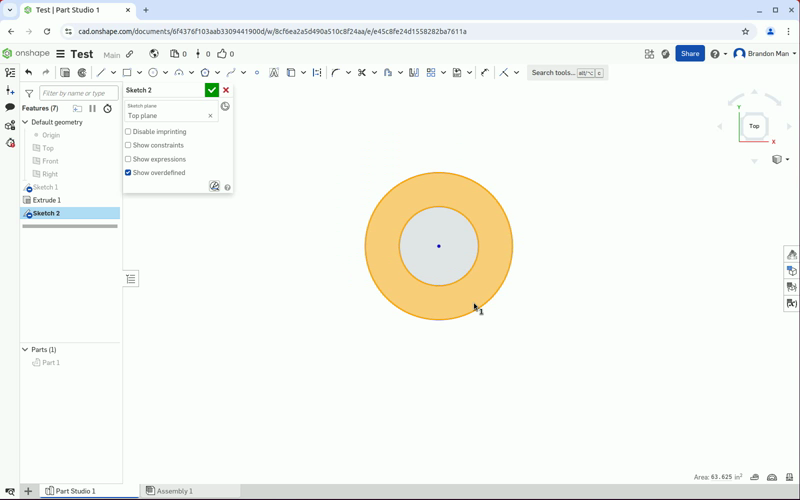
scroll(-6)
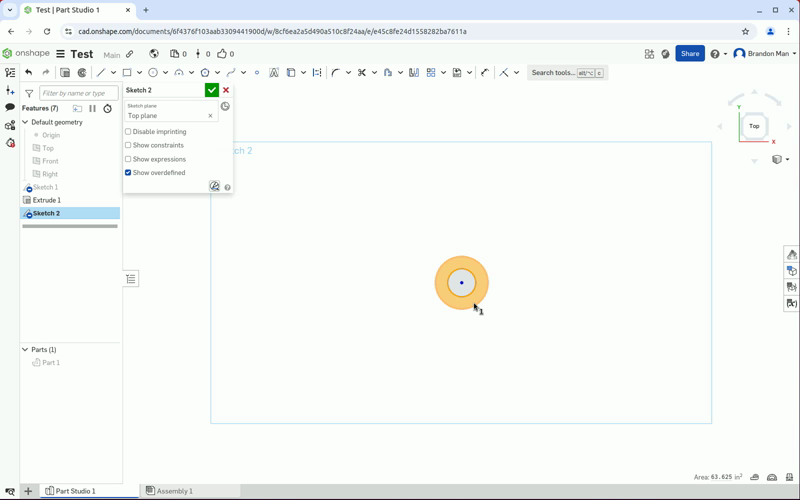
mouse_move(73, 352)
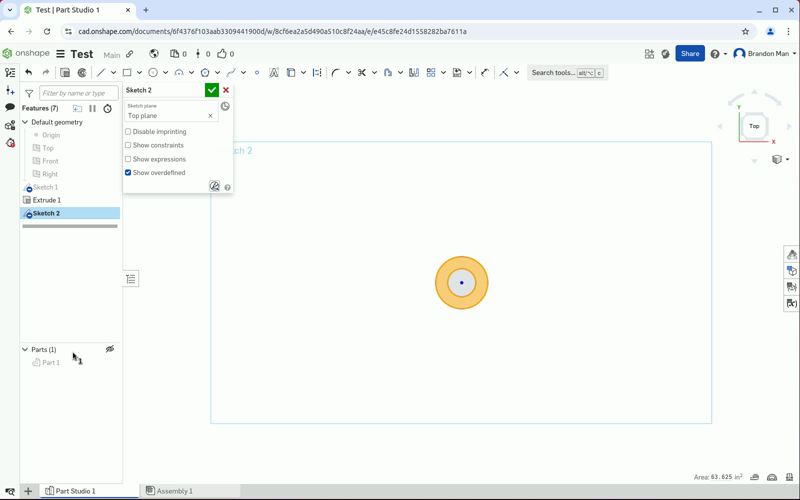
key(shift+y)
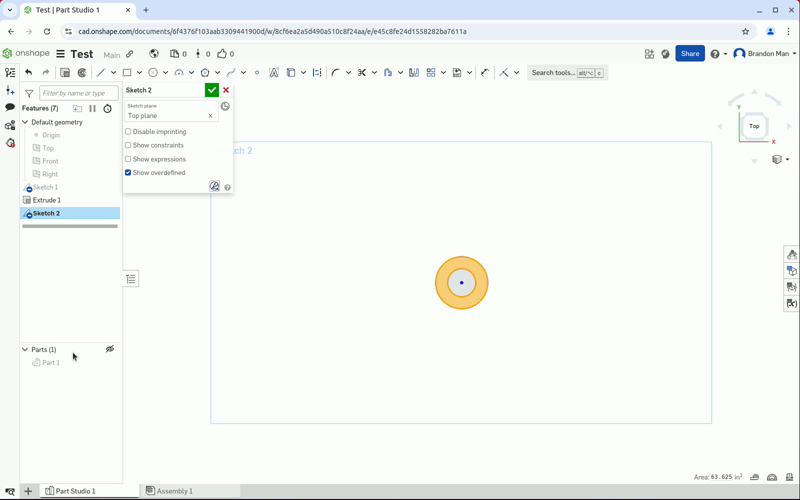
key(shift+e)
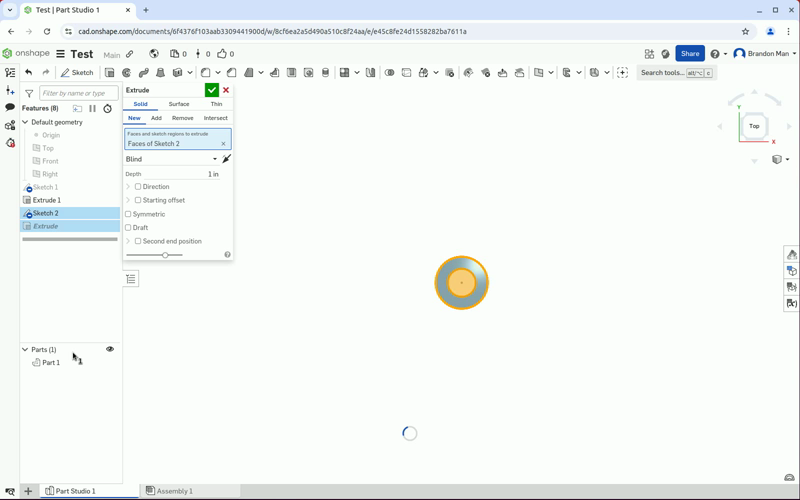
mouse_move(143, 106)
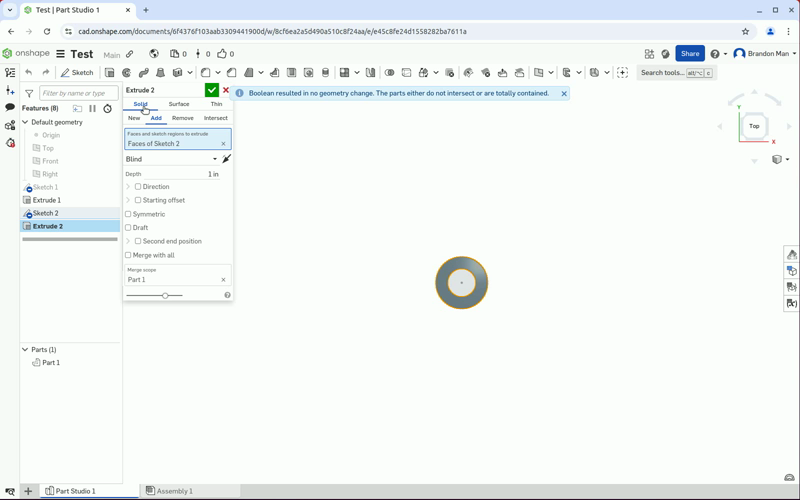
click(143, 106)
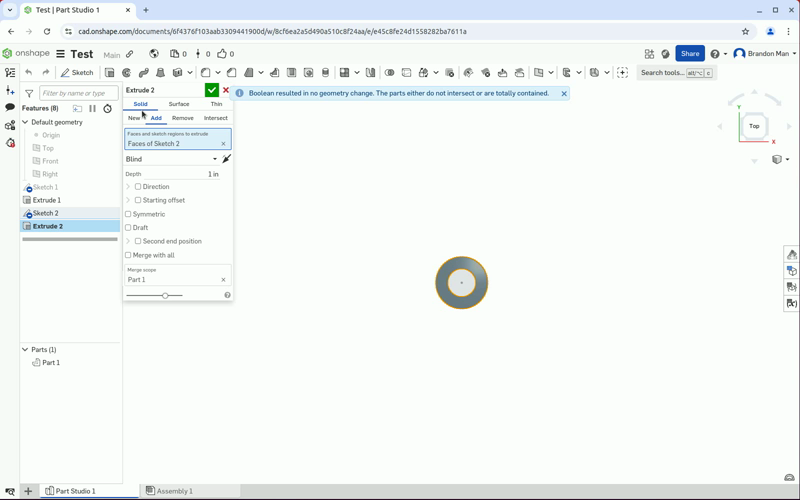
mouse_move(137, 120)
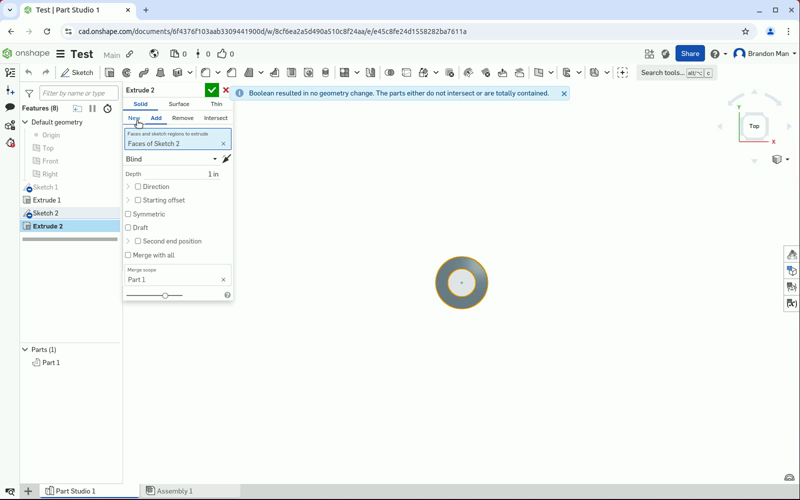
click(137, 120)
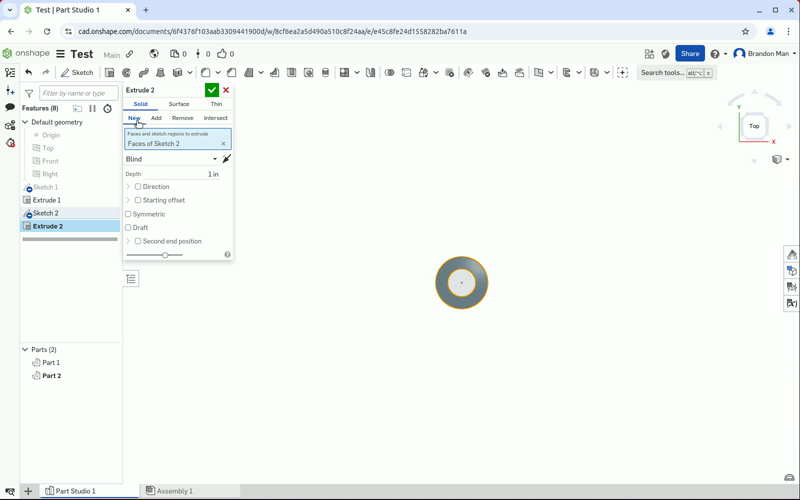
key(tab, 4)
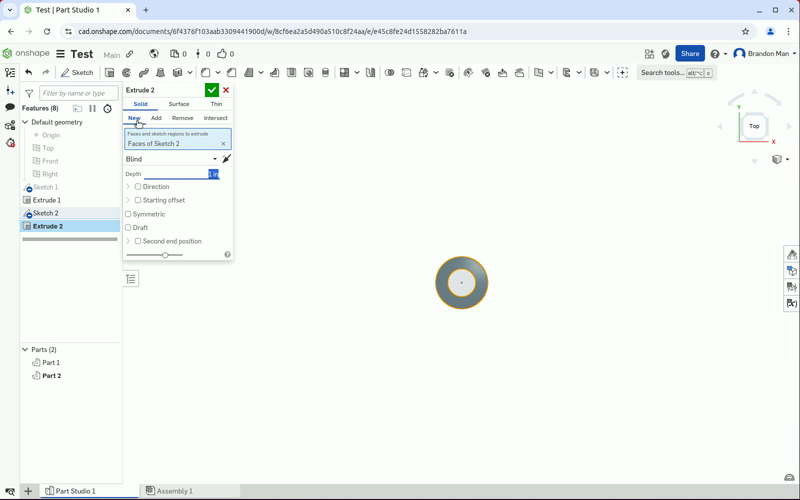
text(30.81)
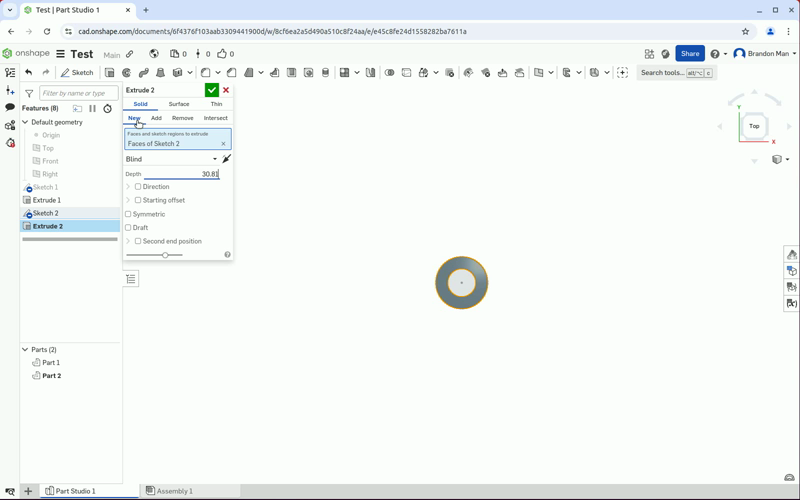
key(tab, 3)
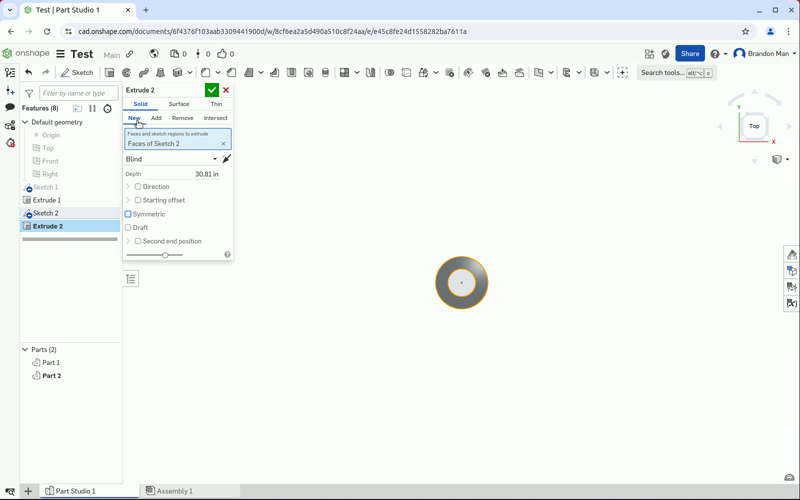
key(space)
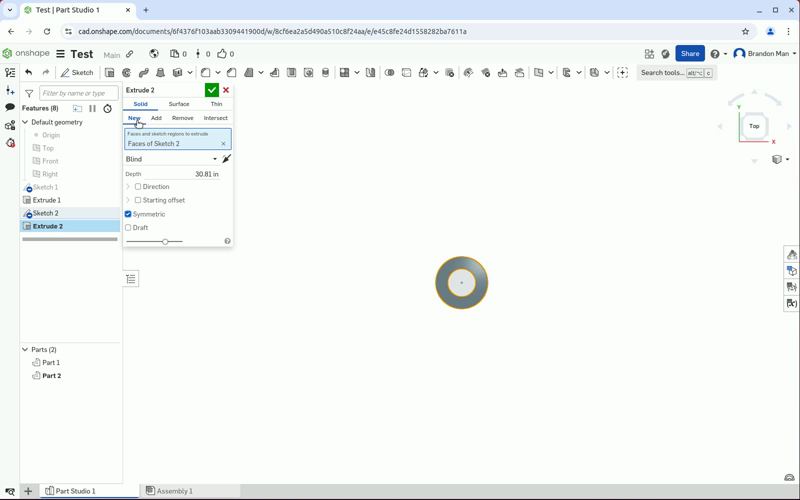
key(enter)
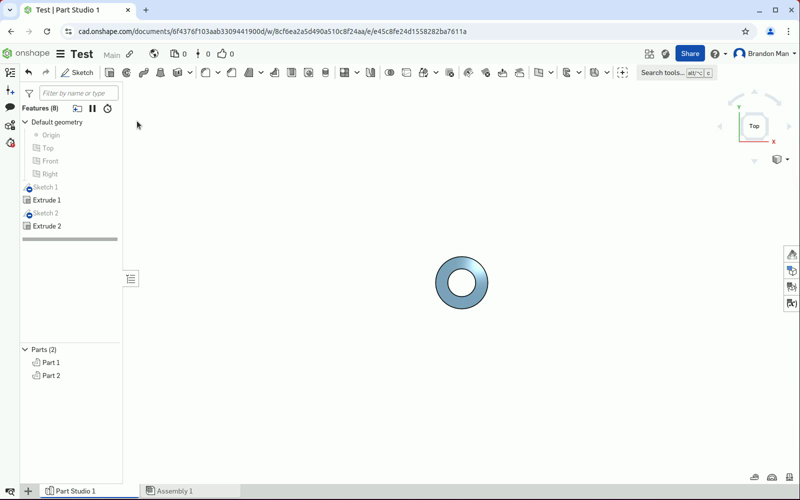
key(shift+h)
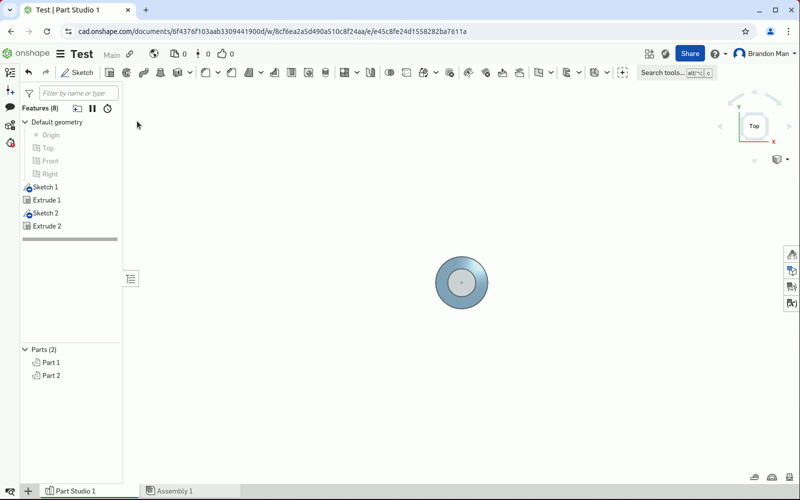
key(shift+h)
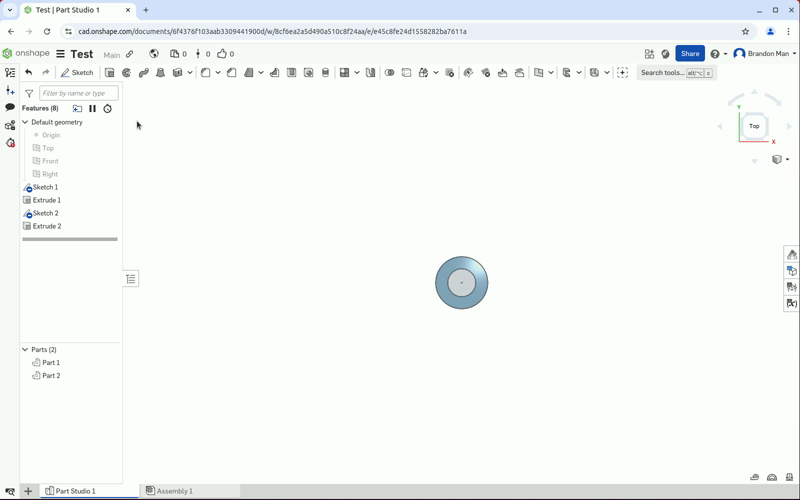
key(shift+7)
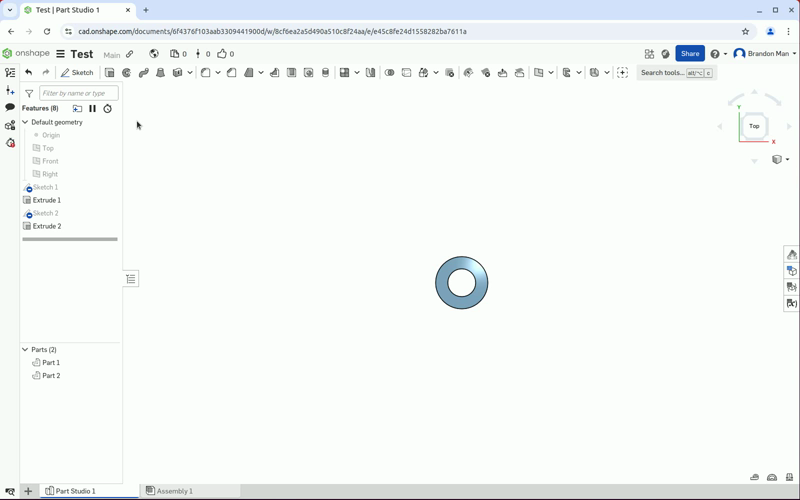
key(up, 3)
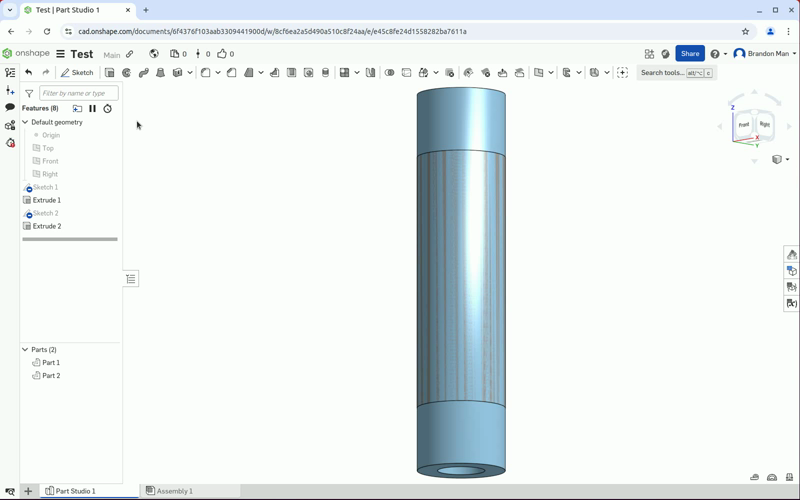
key(left, 3)
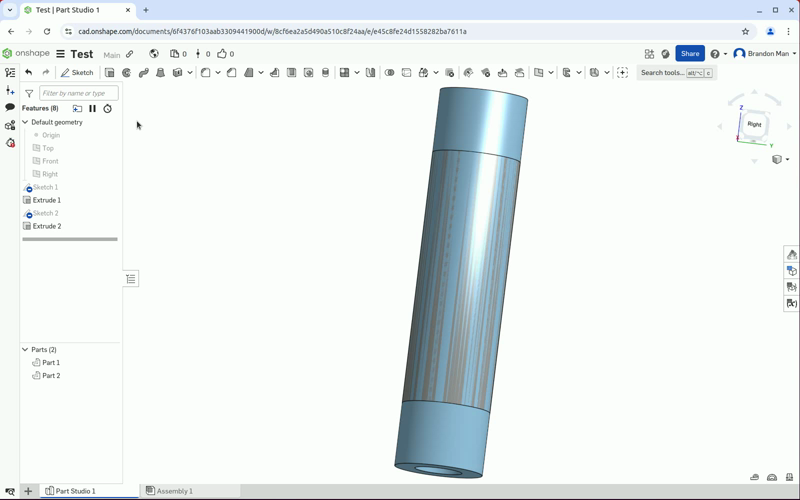
key(right, 3)
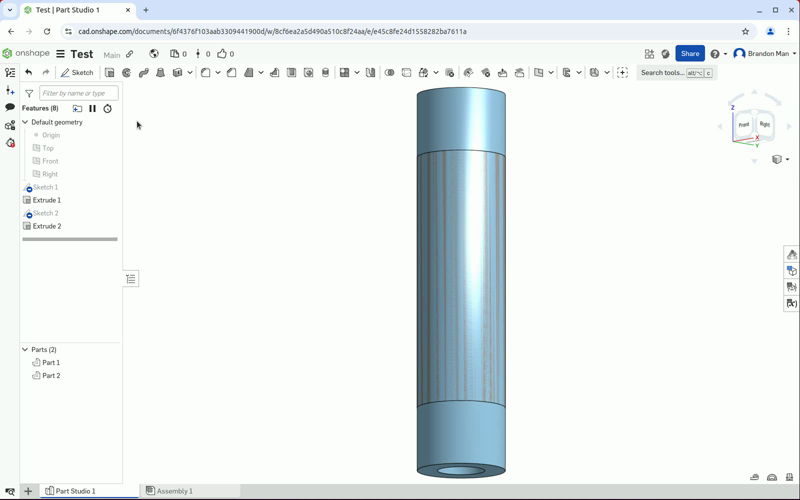
key(down, 3)
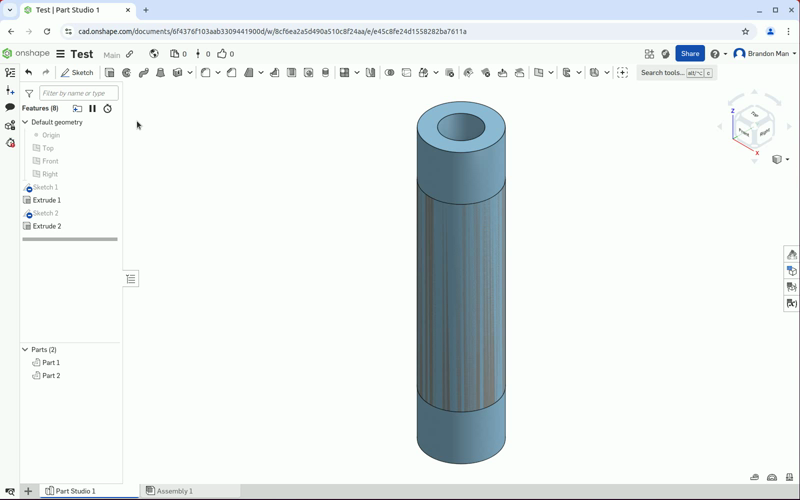
mouse_move(73, 189)
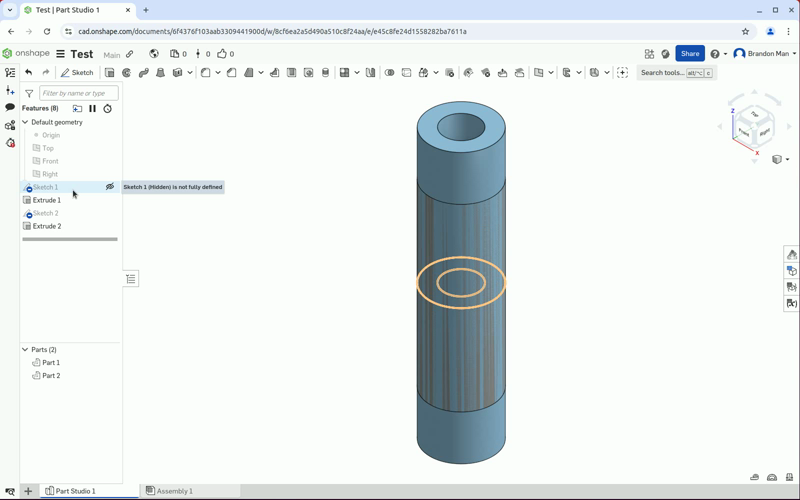
click(73, 189)